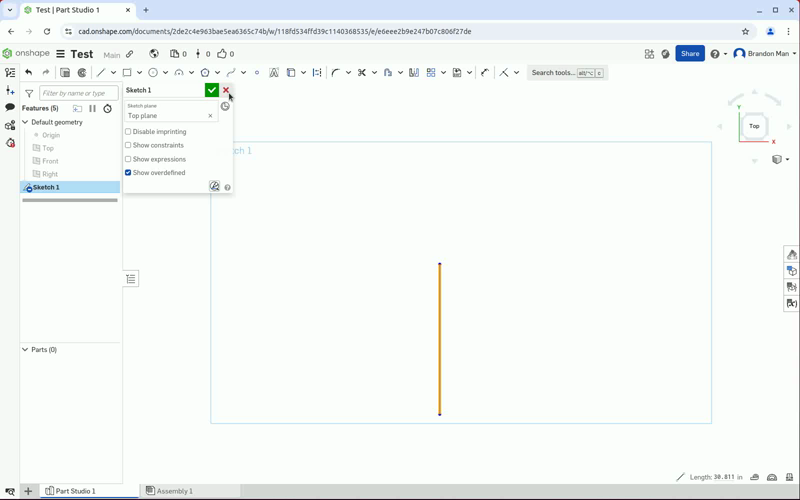
key(shift+h)
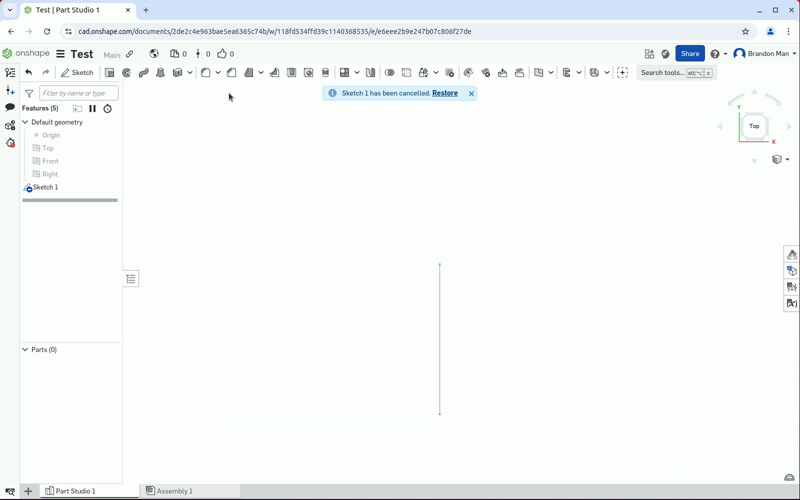
key(shift+s)
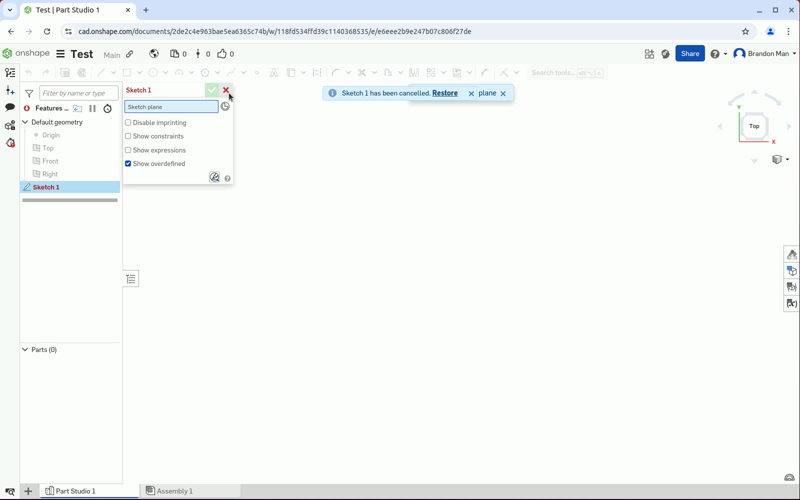
mouse_move(73, 150)
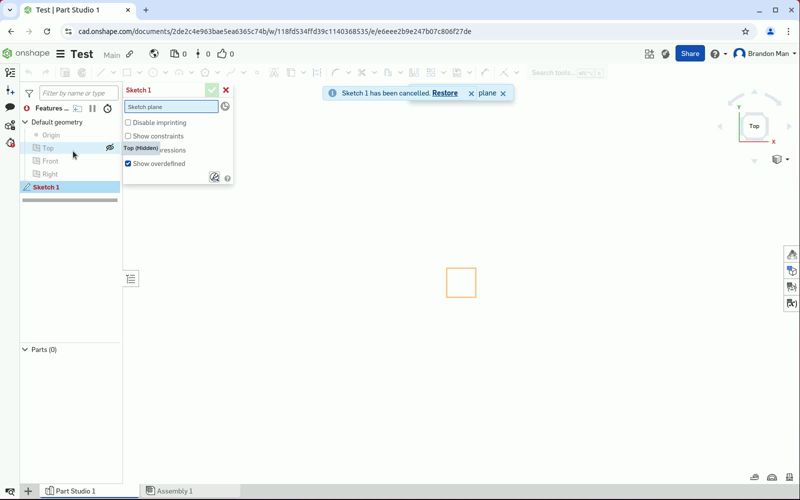
click(73, 150)
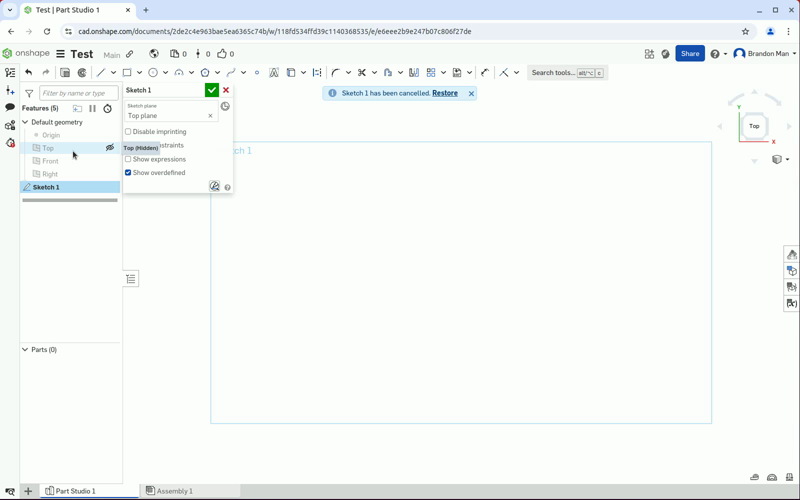
mouse_move(73, 352)
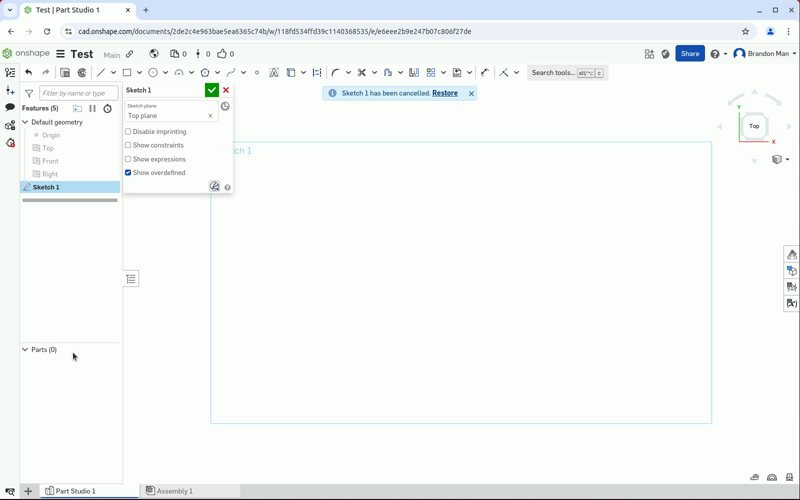
key(y)
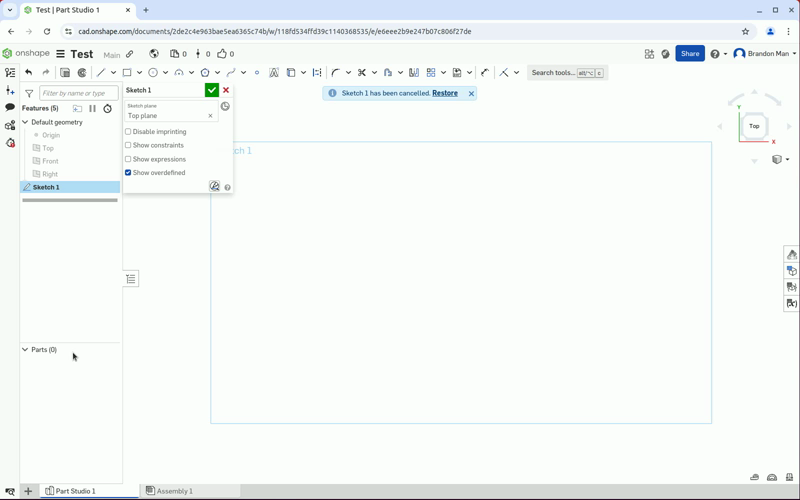
key(l)
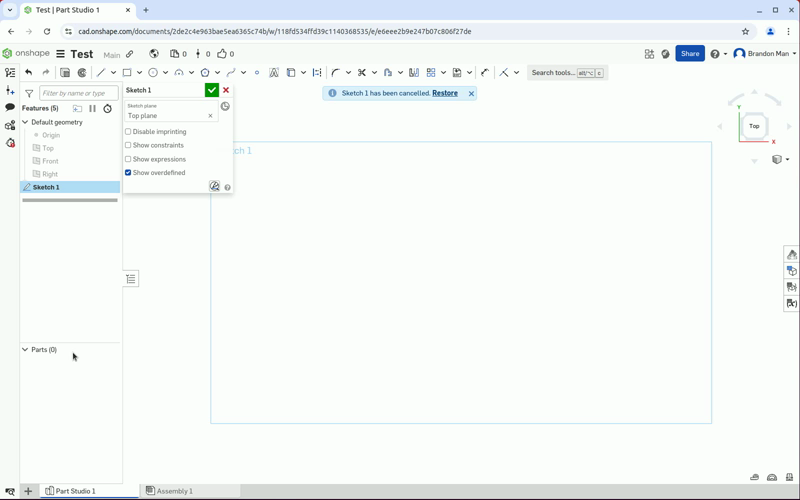
key_down(shift)
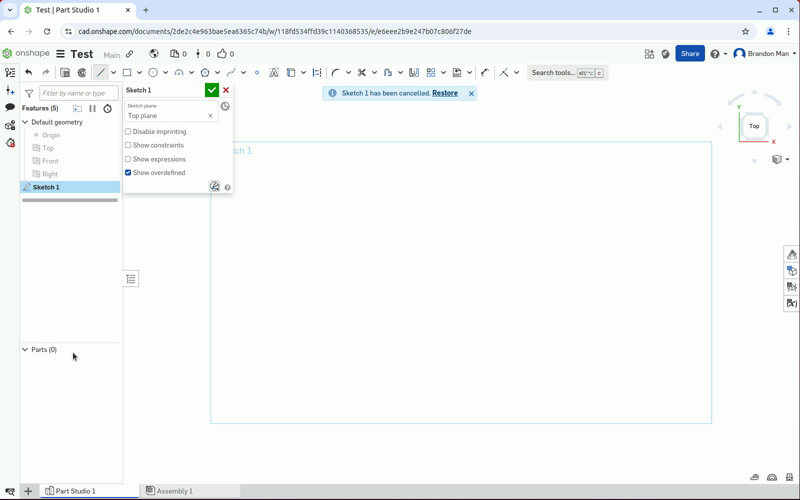
mouse_move(348, 395)
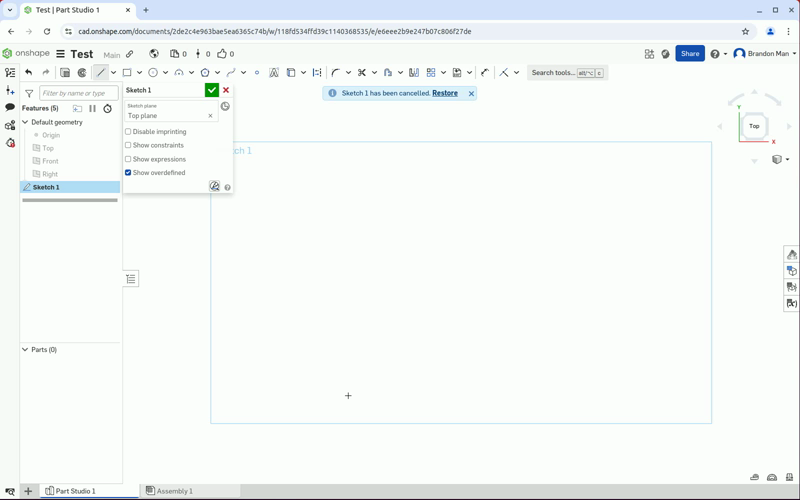
click(348, 395)
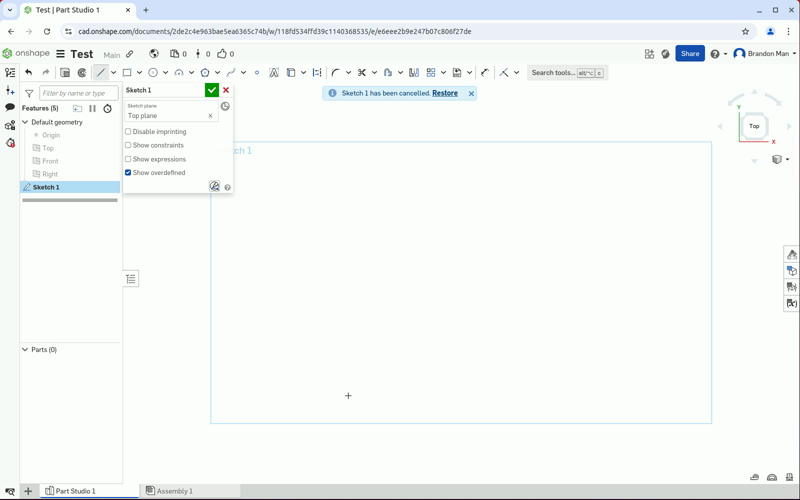
key_up(shift)
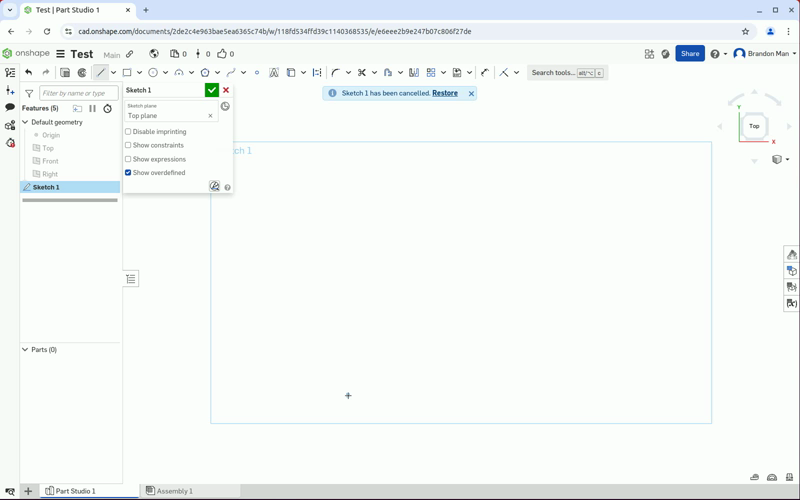
key_down(shift)
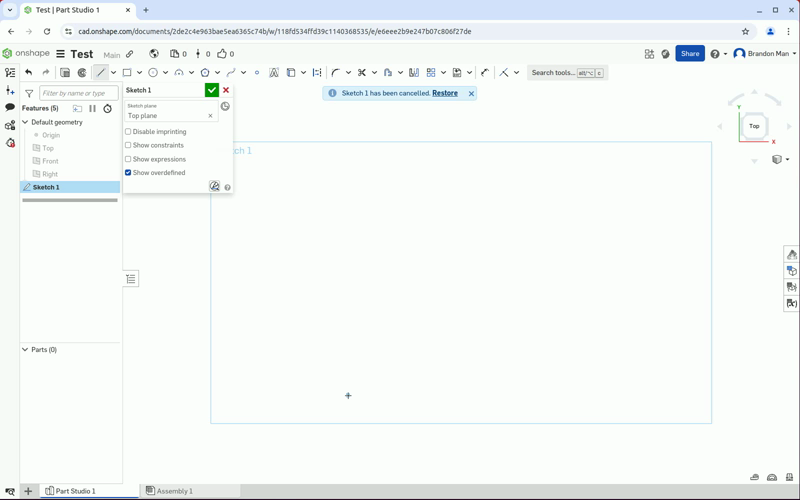
mouse_move(572, 395)
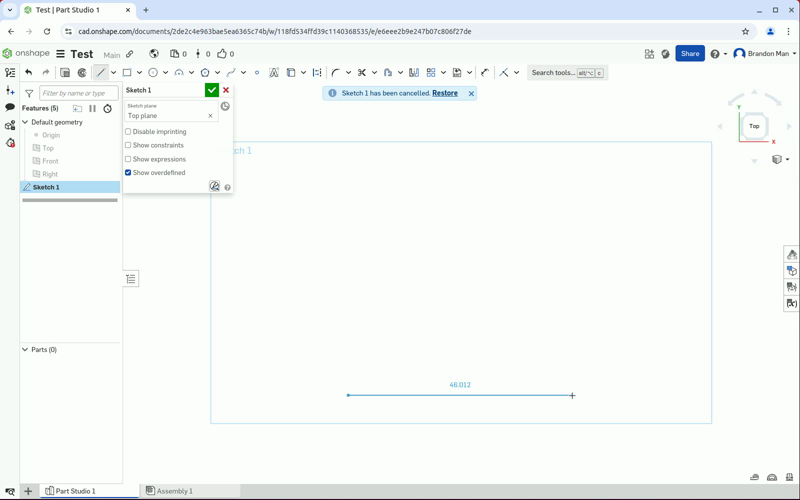
click(572, 395)
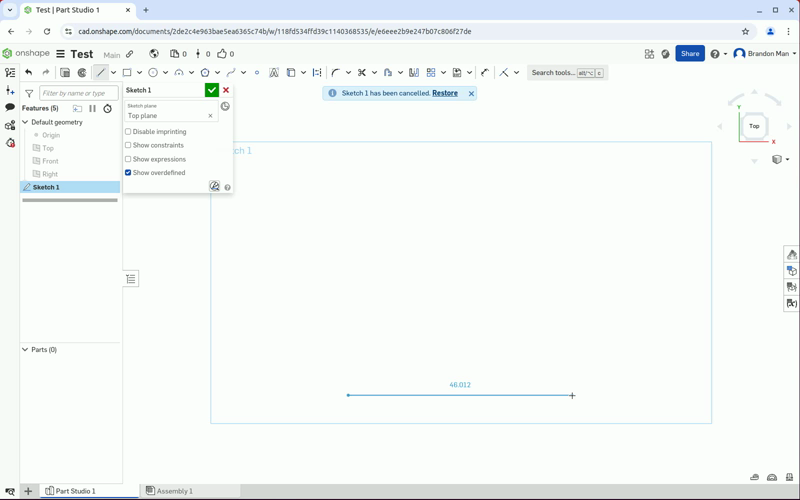
key_up(shift)
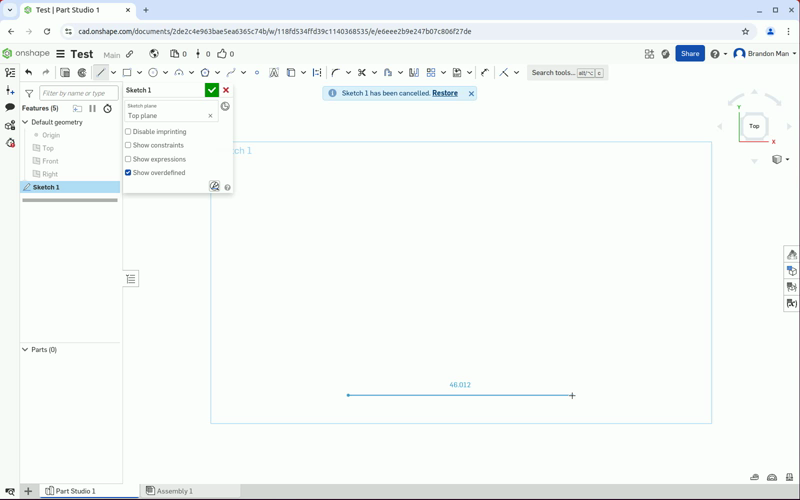
key_down(shift)
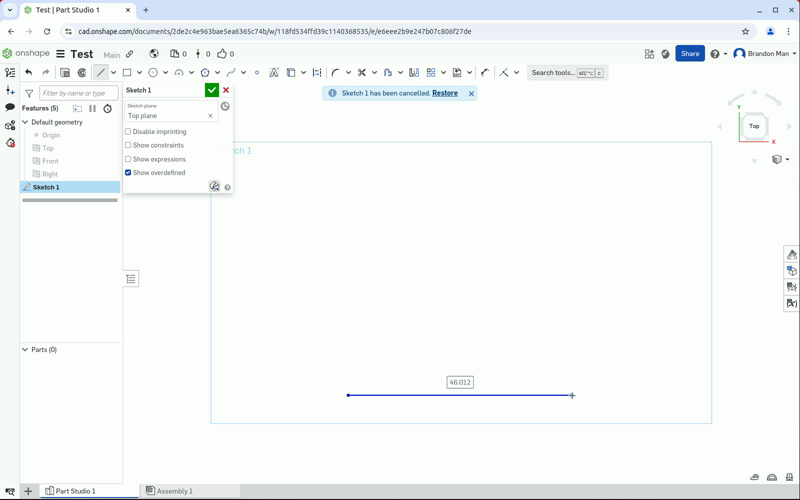
mouse_move(572, 171)
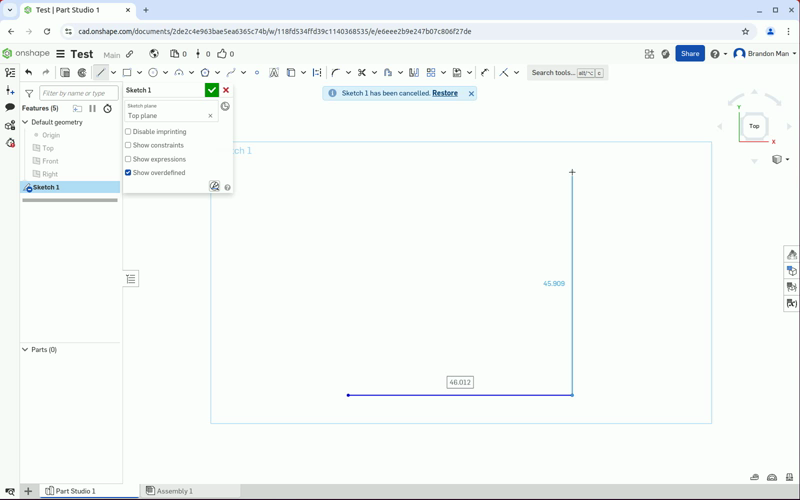
click(572, 171)
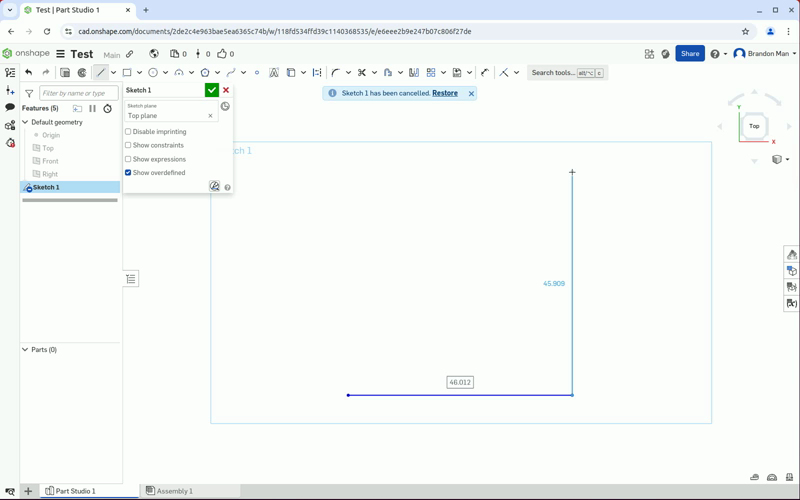
key_up(shift)
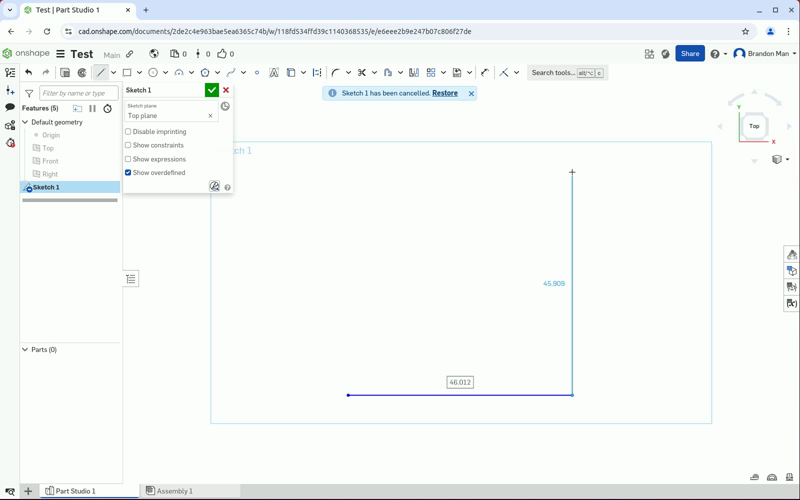
key_down(shift)
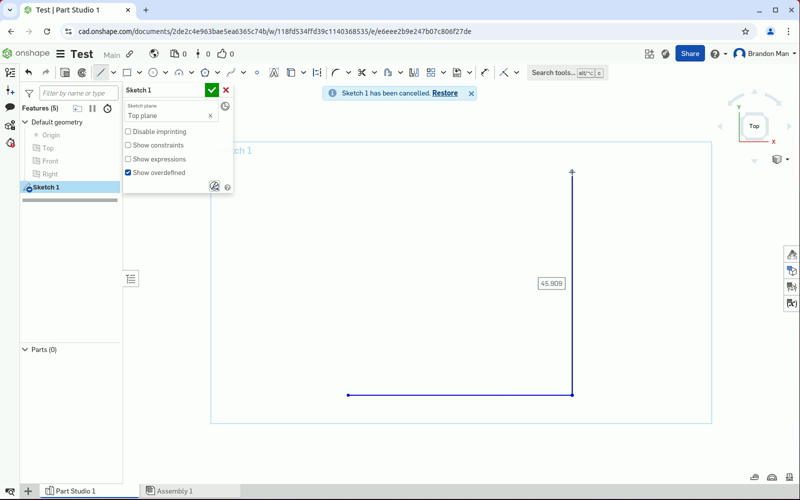
mouse_move(348, 171)
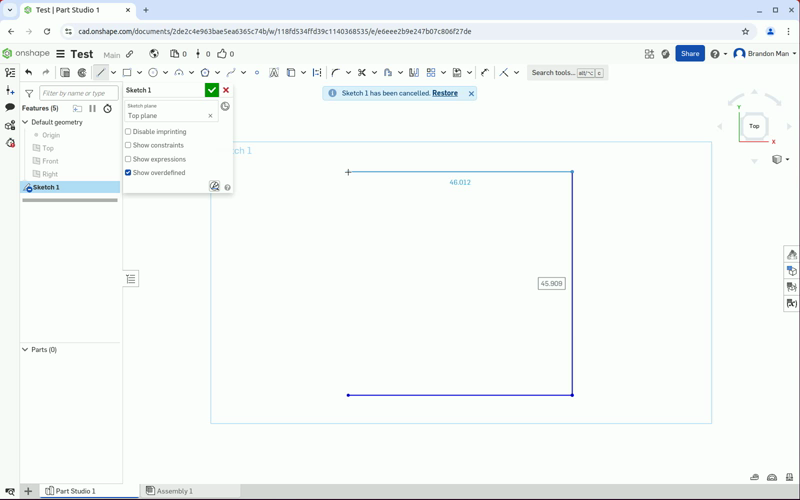
click(348, 171)
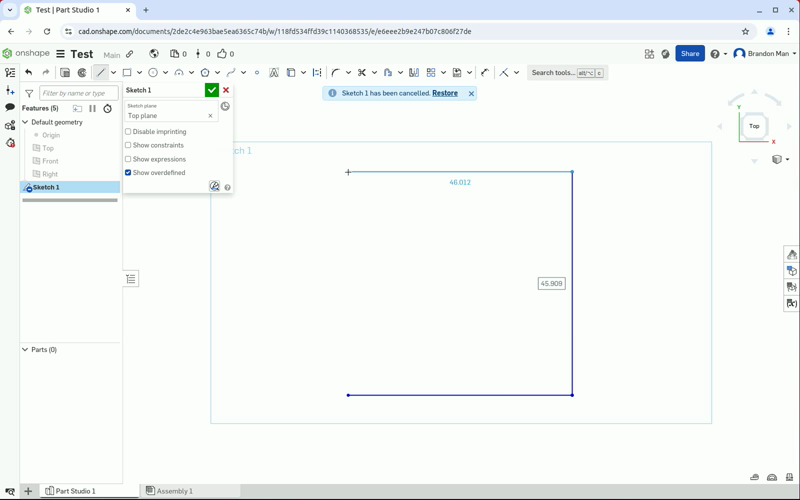
key_up(shift)
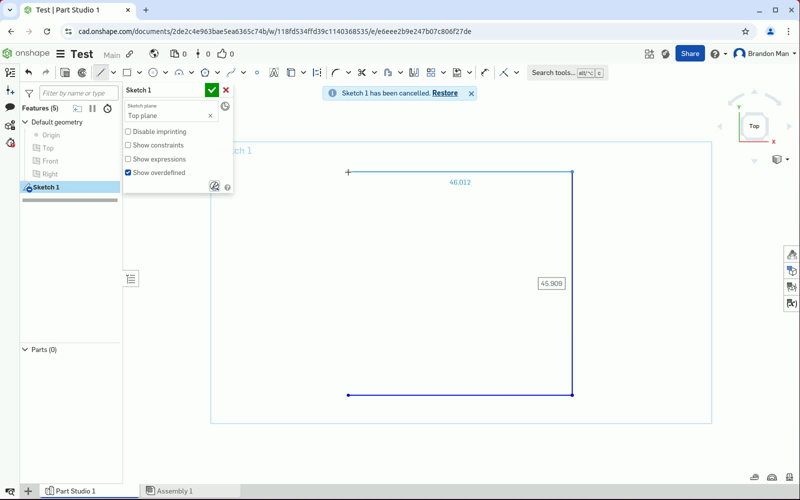
key_down(shift)
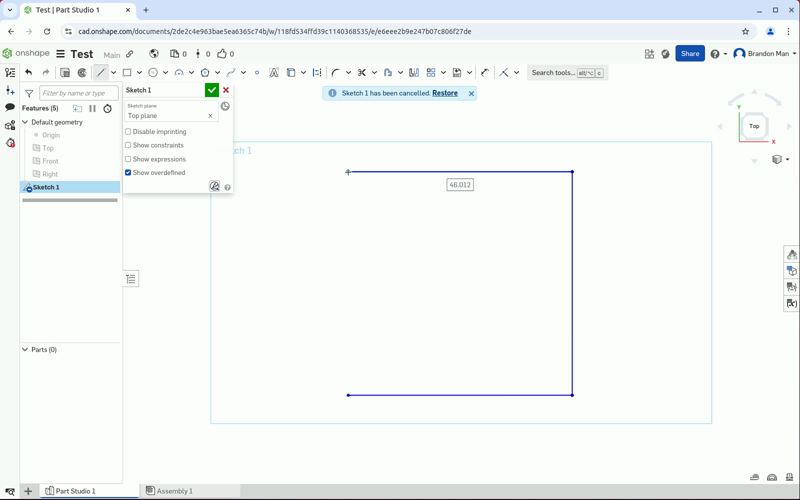
mouse_move(348, 395)
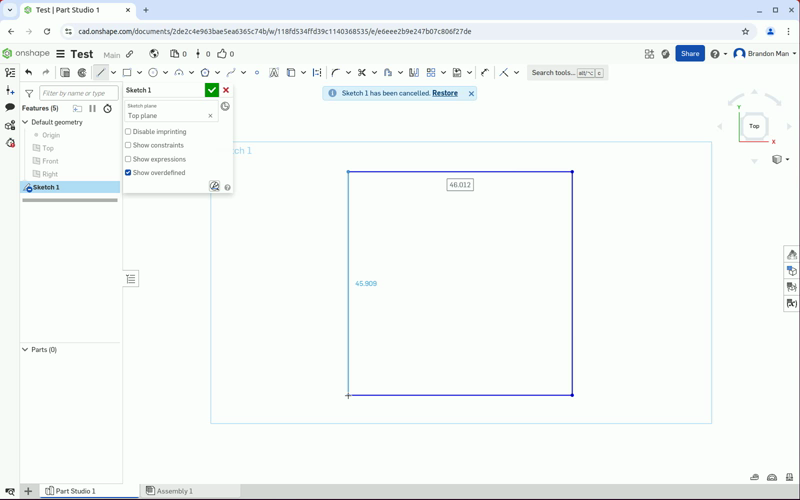
key_up(shift)
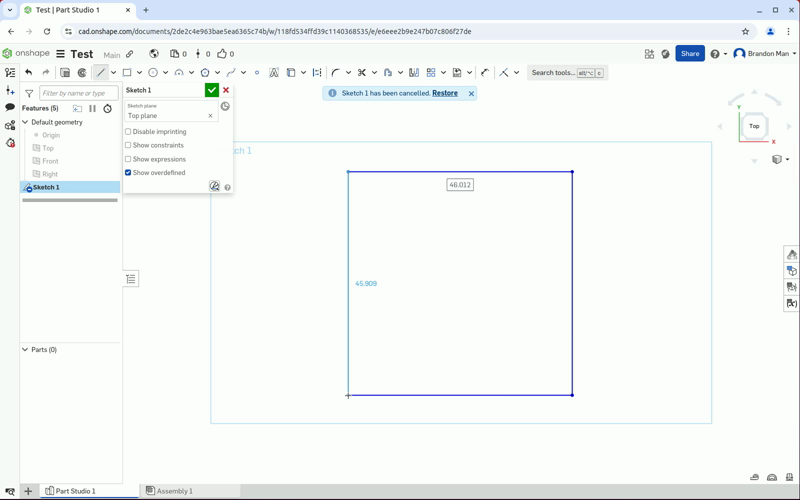
click(348, 395)
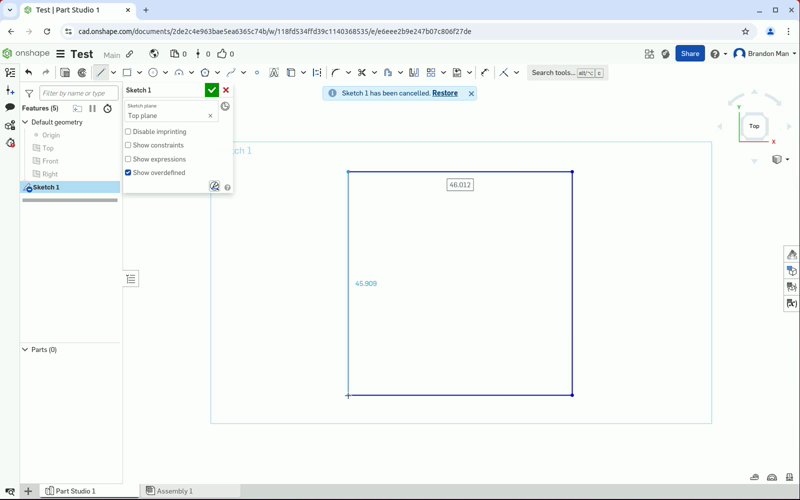
key(esc)
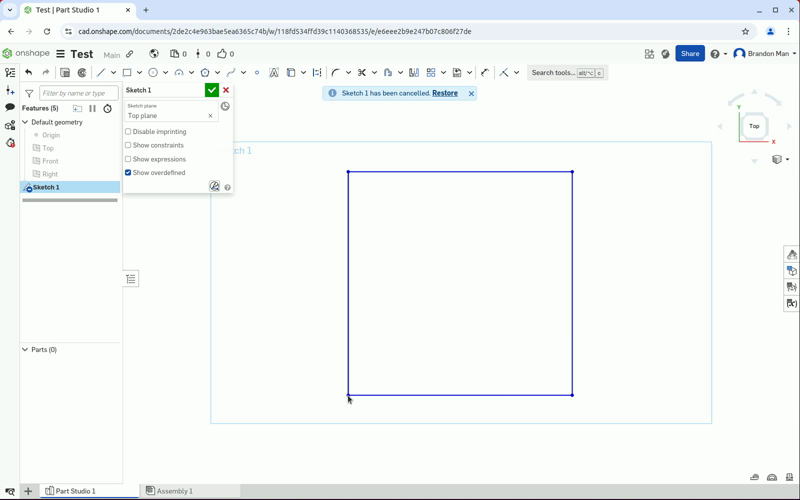
key(c)
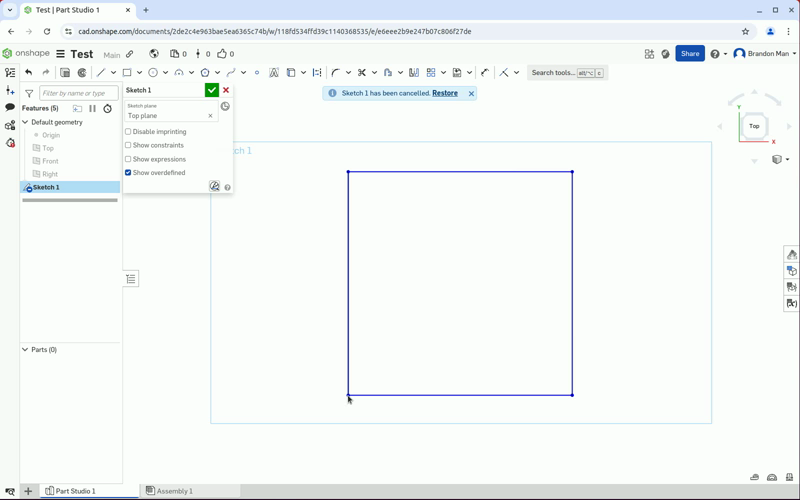
key_down(shift)
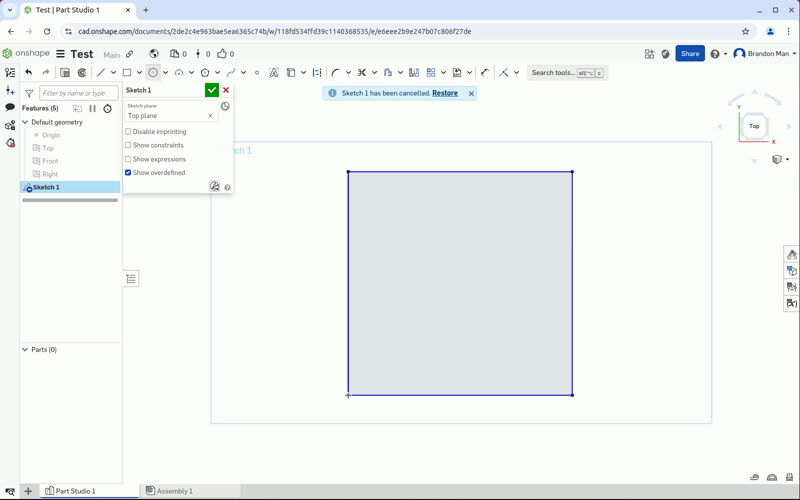
mouse_move(461, 282)
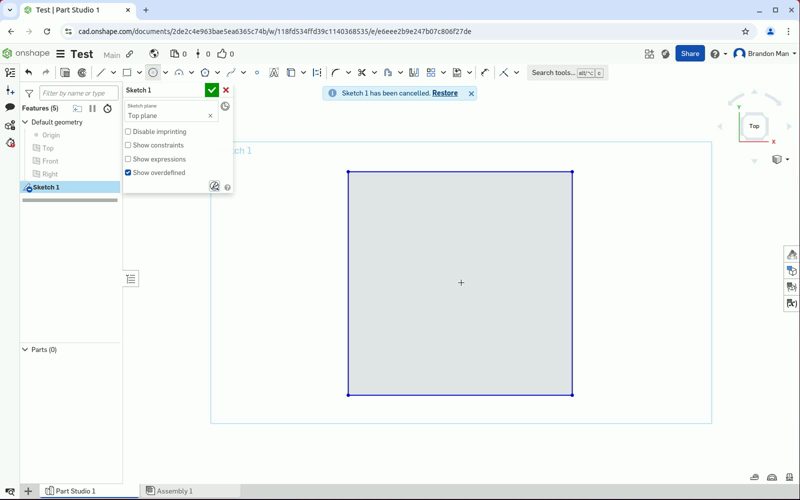
click(461, 282)
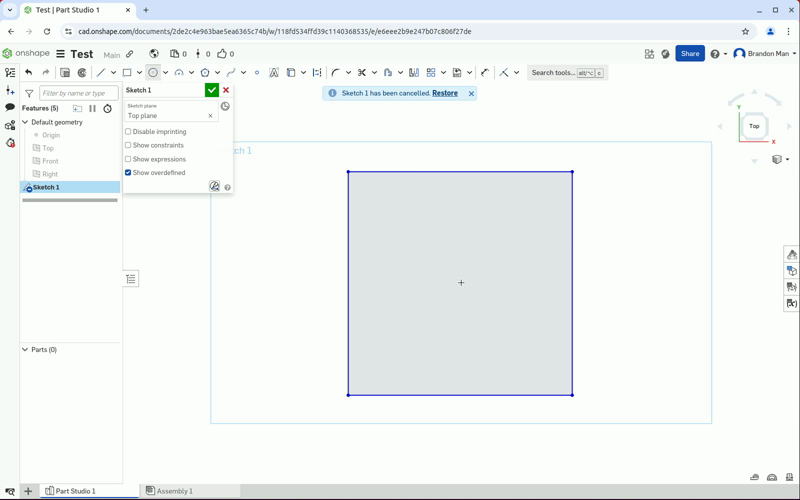
key_up(shift)
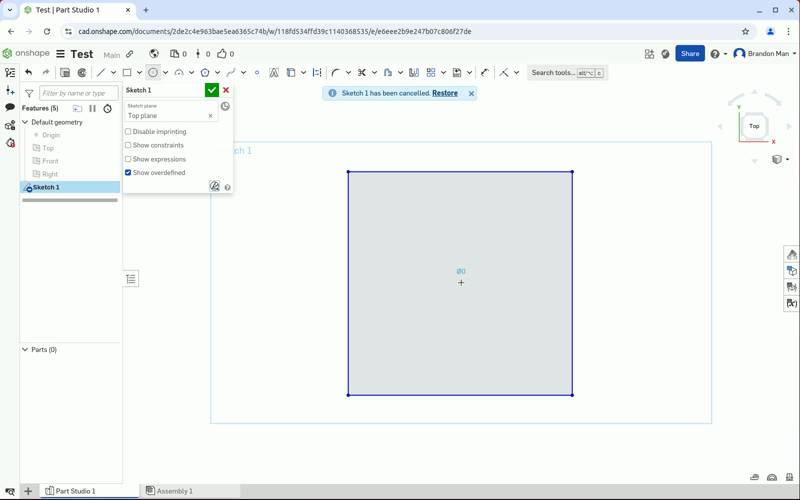
mouse_move(485, 282)
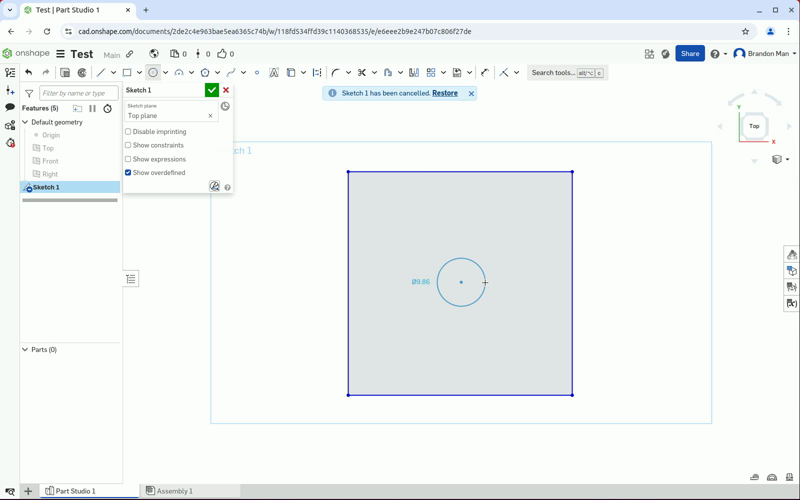
click(485, 282)
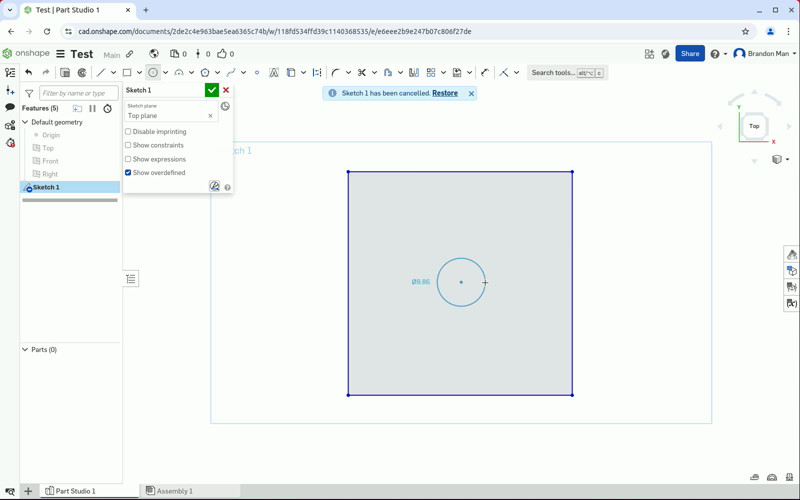
key(esc)
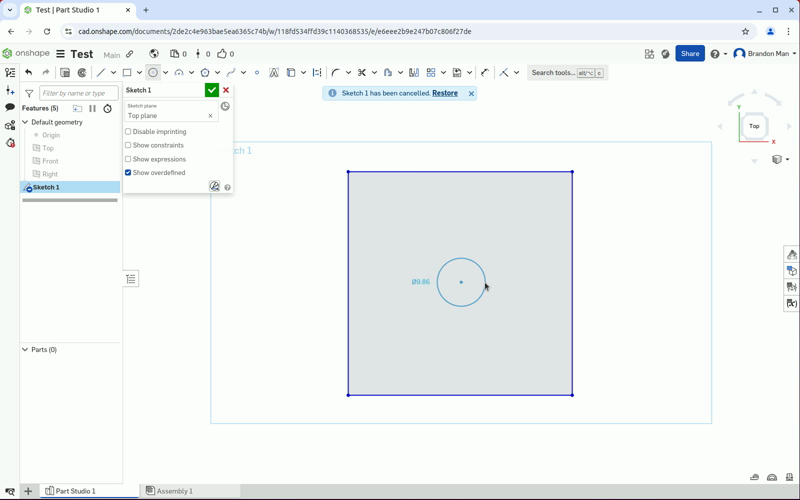
mouse_move(441, 207)
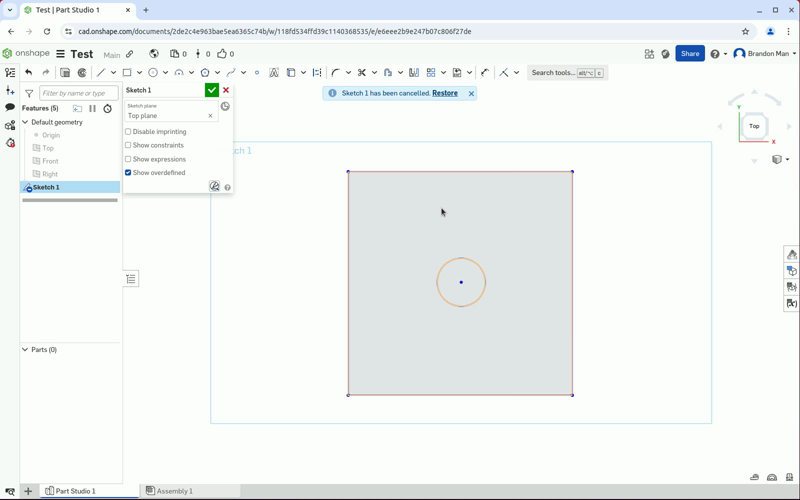
click(441, 207)
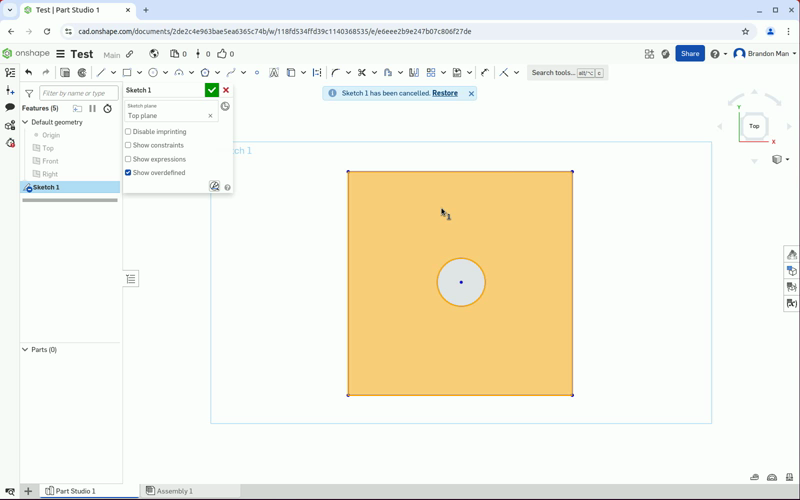
mouse_move(73, 352)
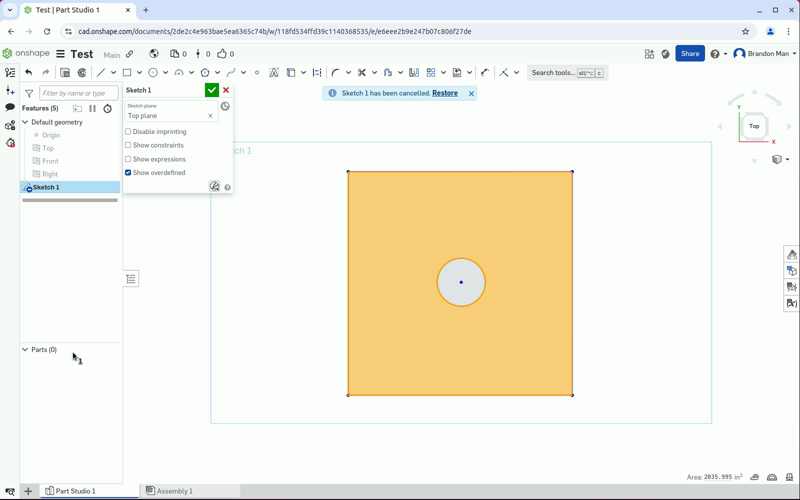
key(shift+y)
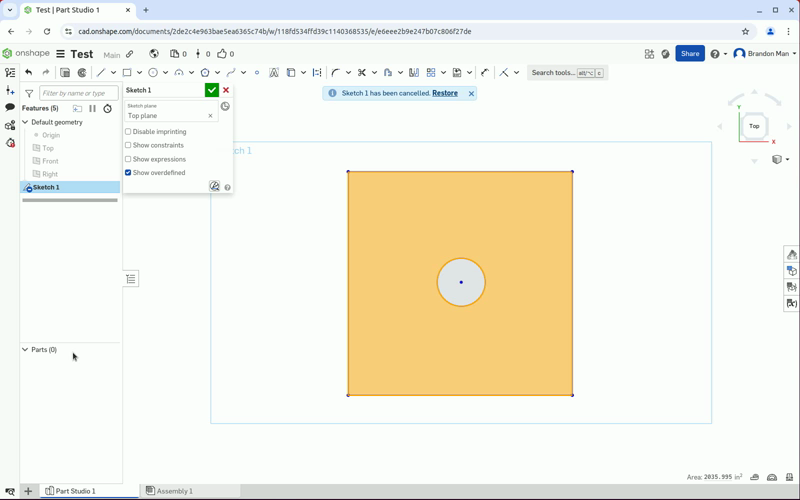
key(shift+e)
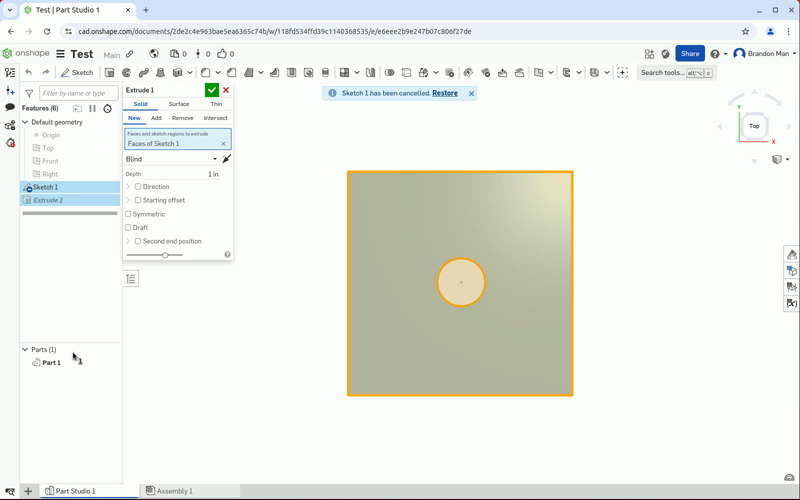
mouse_move(143, 106)
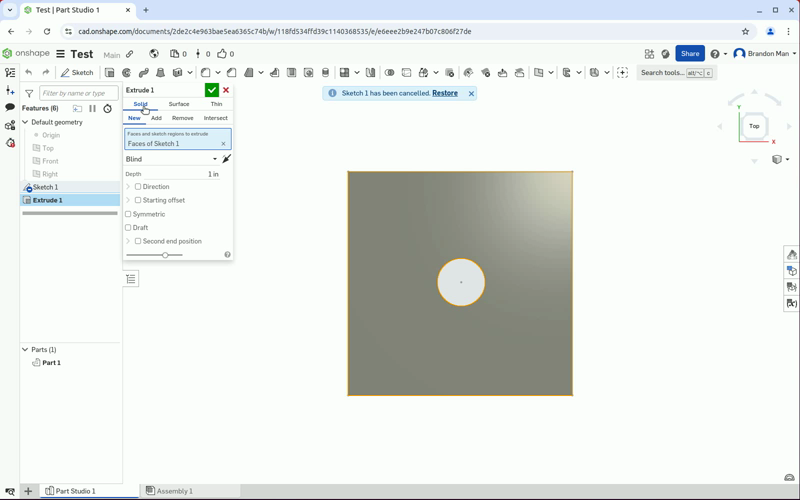
click(143, 106)
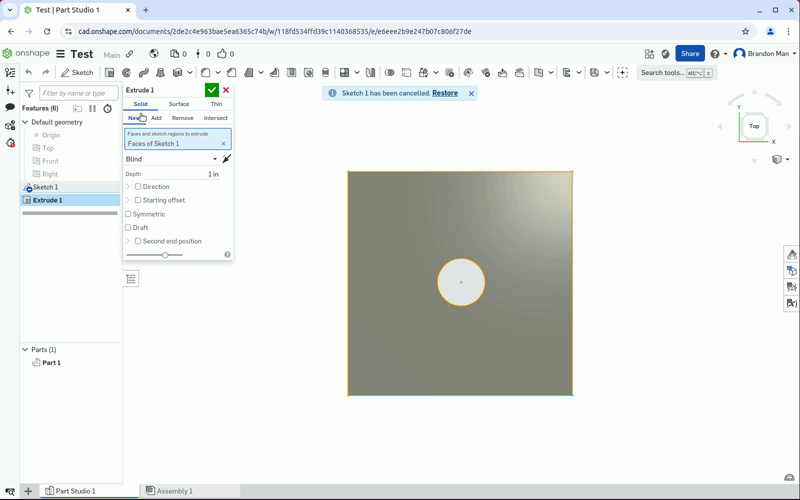
mouse_move(137, 120)
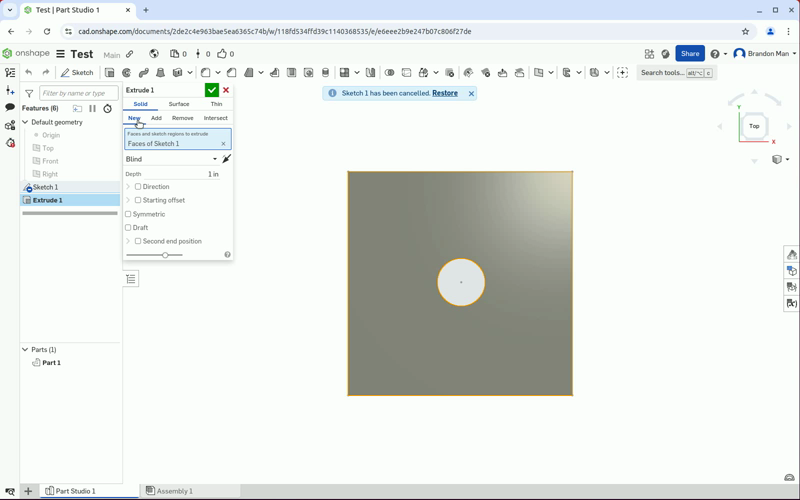
click(137, 120)
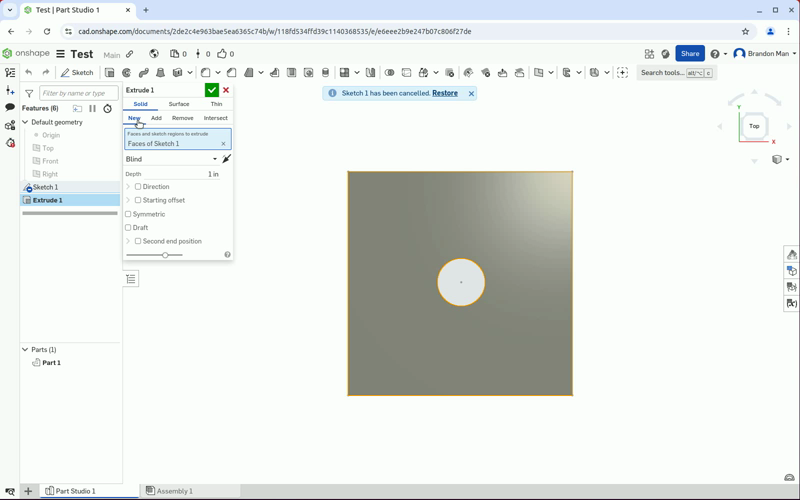
key(tab, 4)
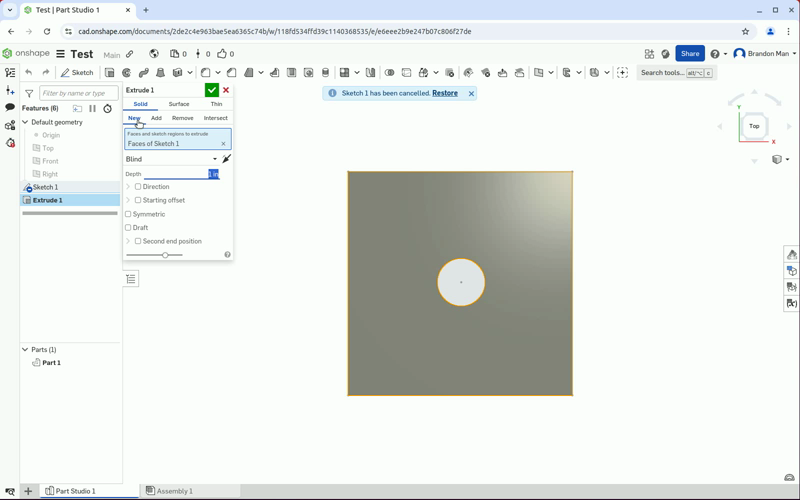
text(6.981)
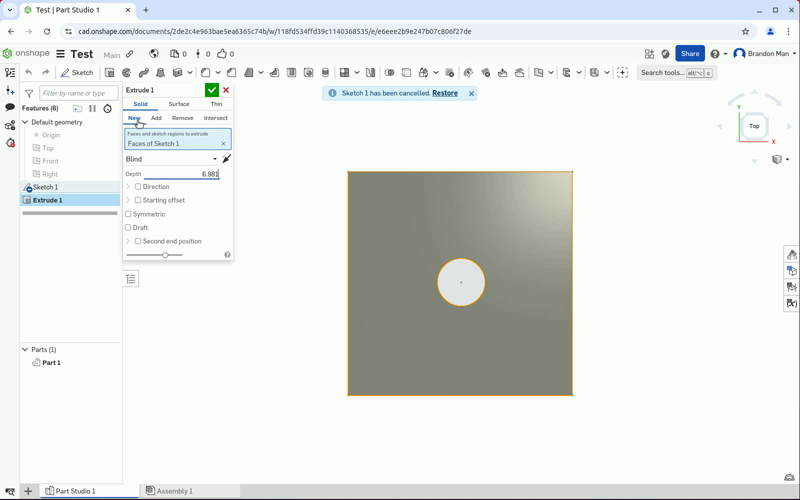
key(enter)
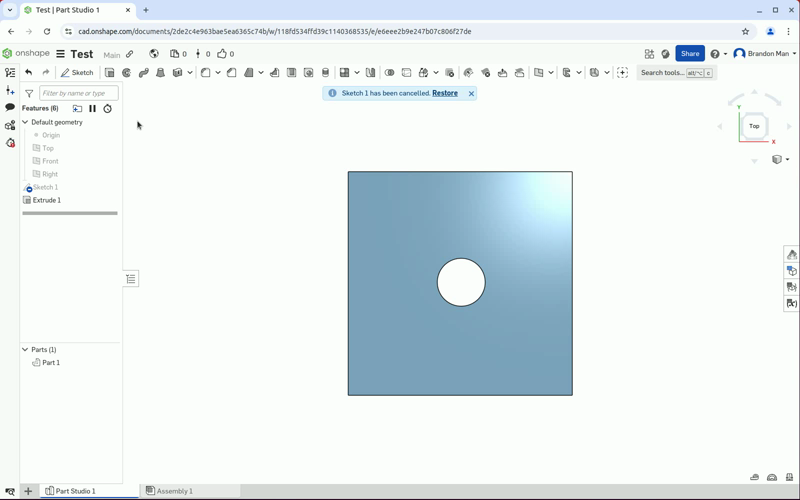
key(shift+h)
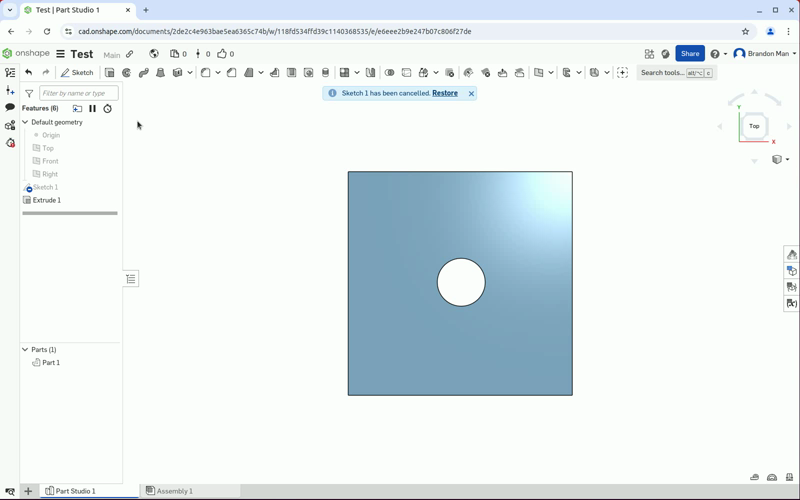
key(shift+h)
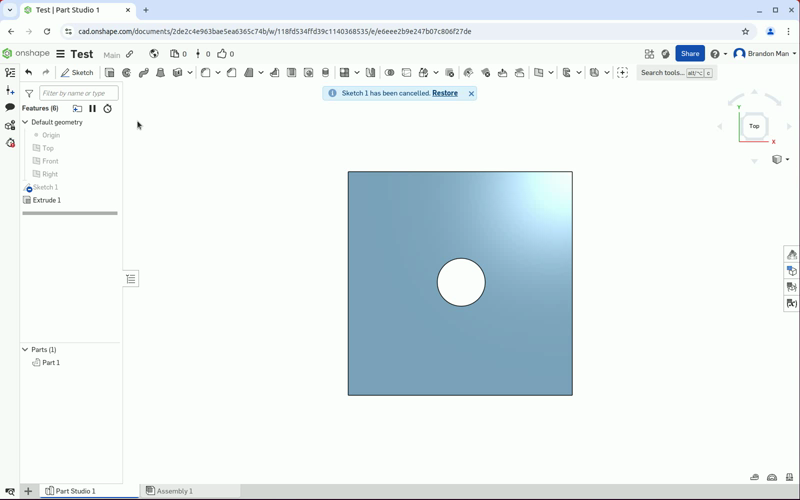
mouse_move(73, 189)
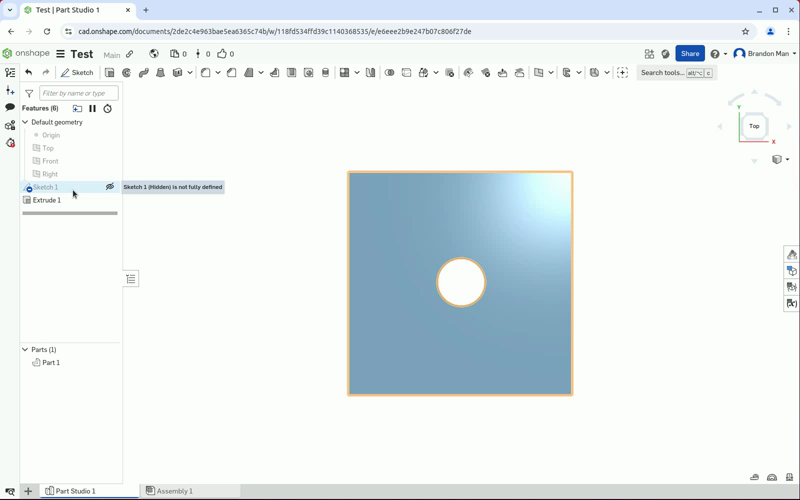
click(73, 189)
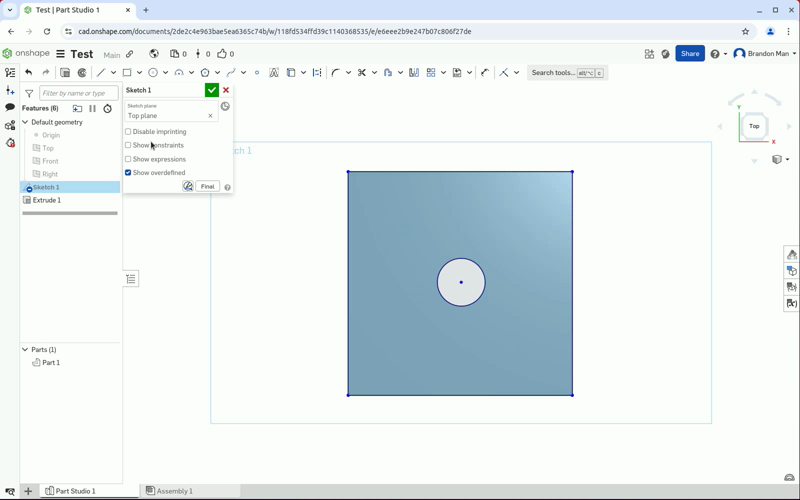
mouse_move(229, 92)
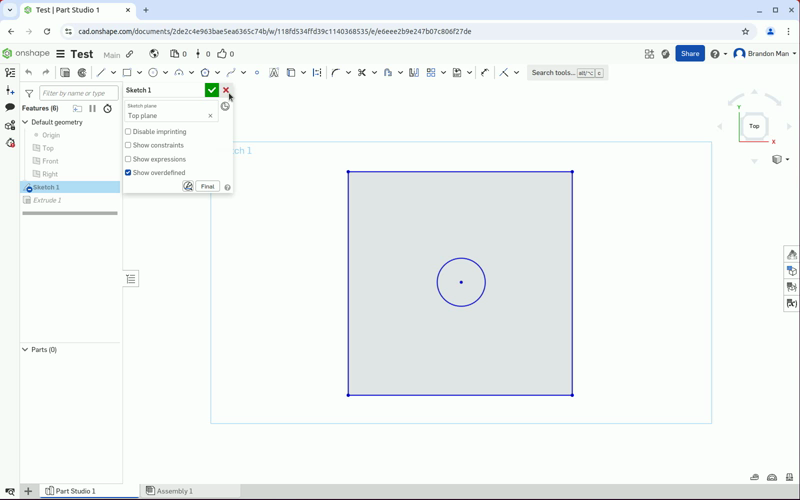
click(229, 92)
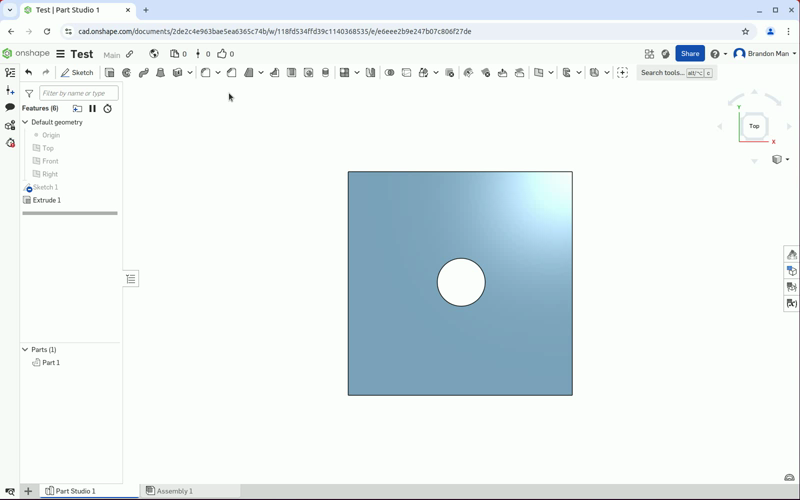
mouse_move(541, 75)
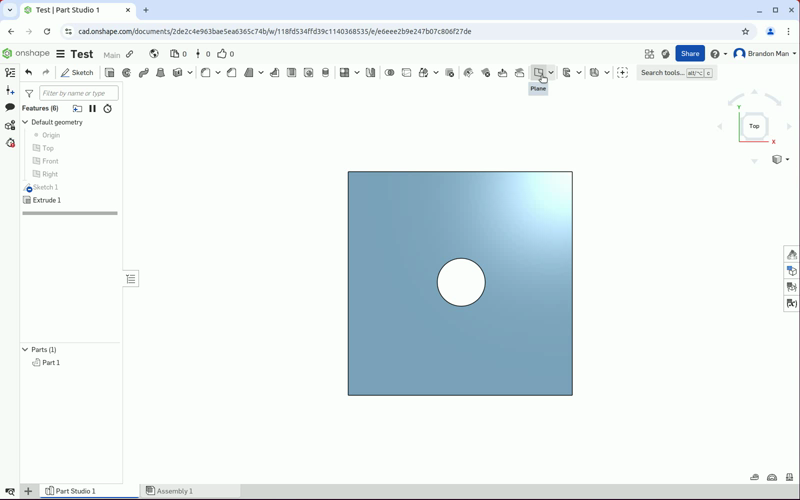
click(541, 75)
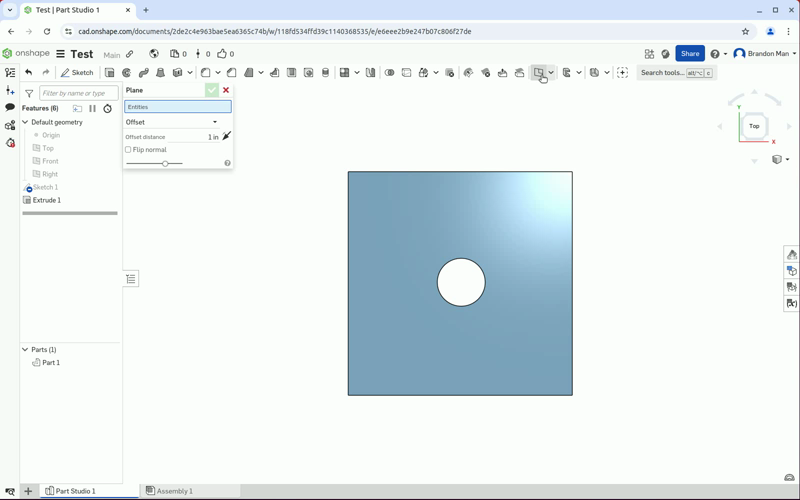
mouse_move(73, 150)
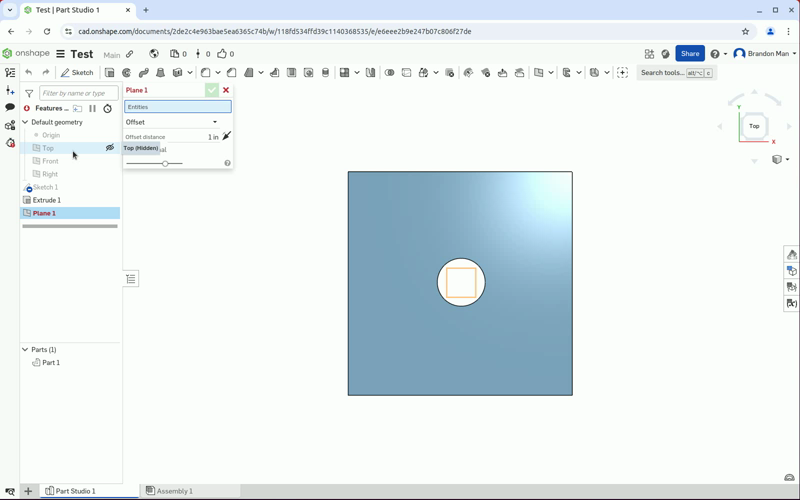
click(73, 150)
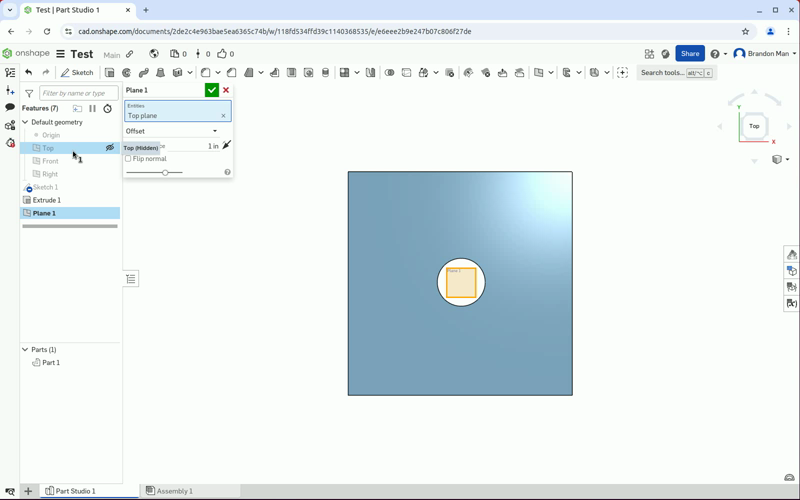
key(tab, 2)
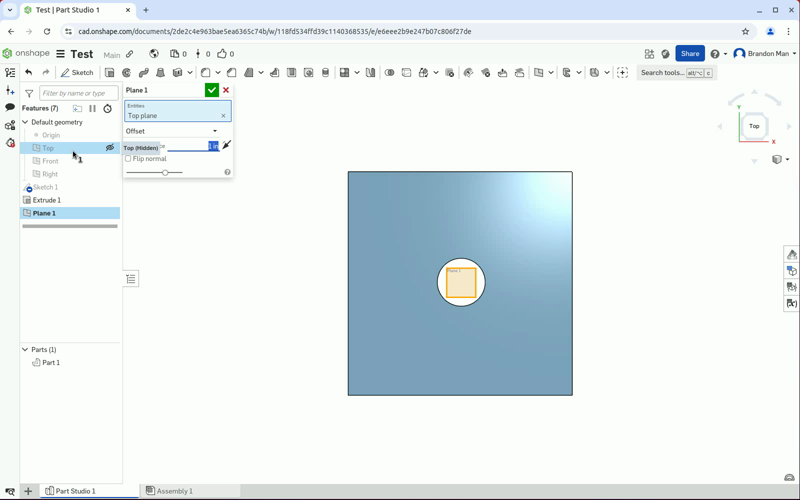
text(6.994)
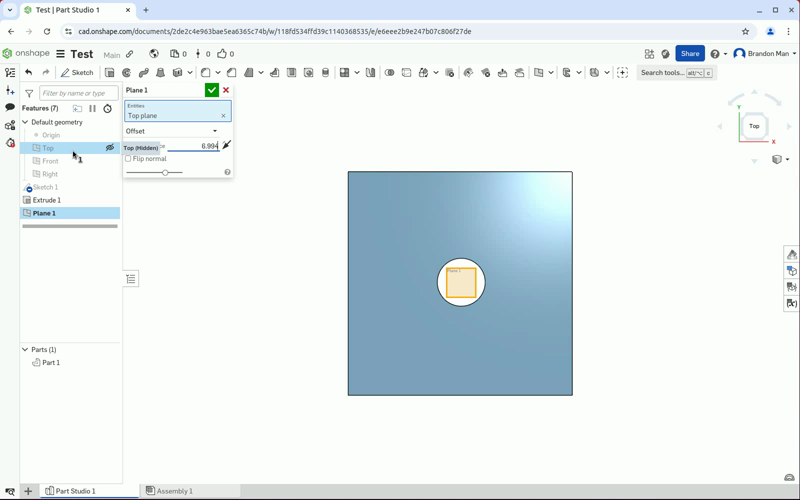
key(enter, 2)
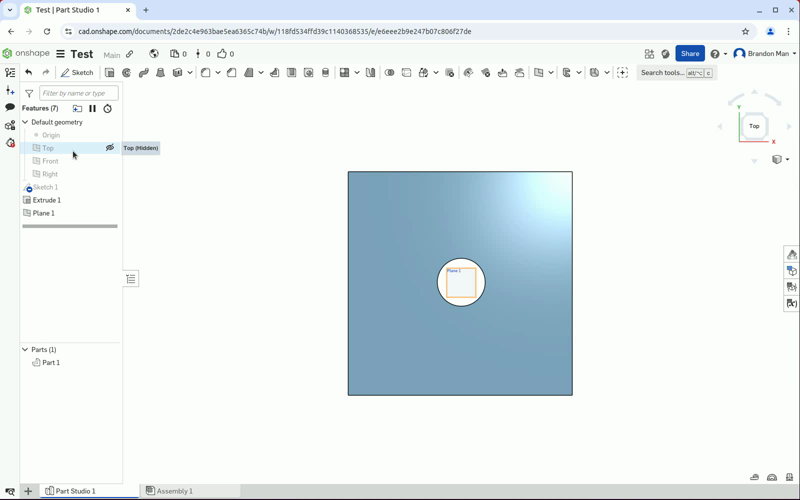
key(shift+s)
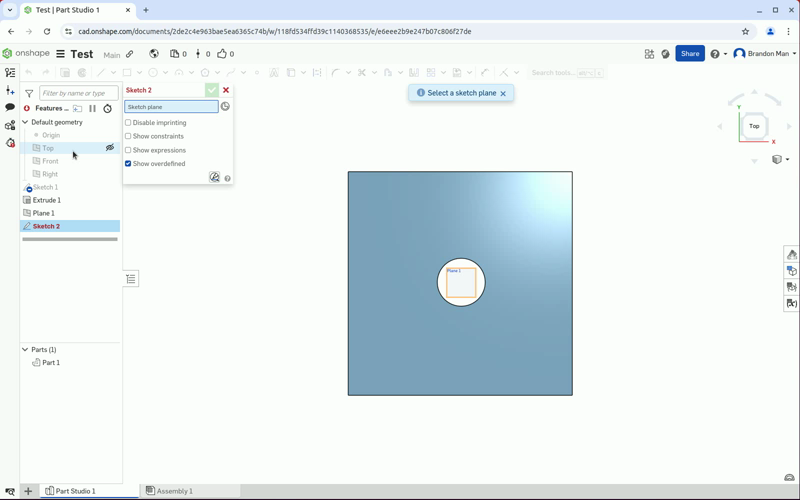
mouse_move(73, 215)
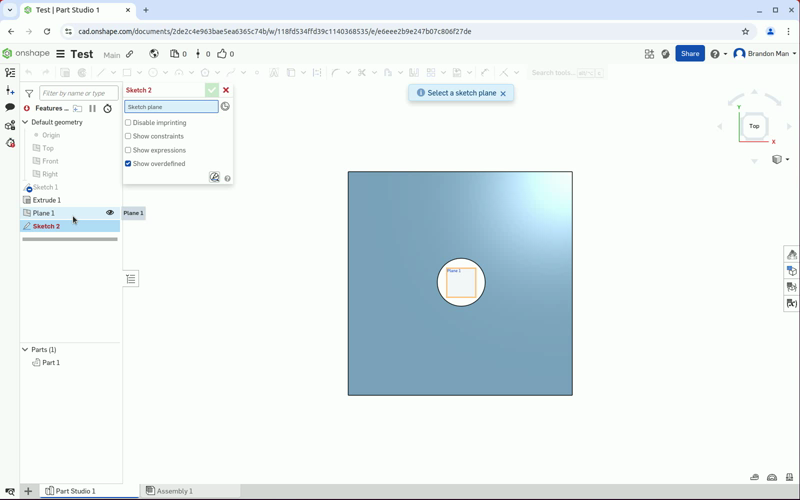
click(73, 215)
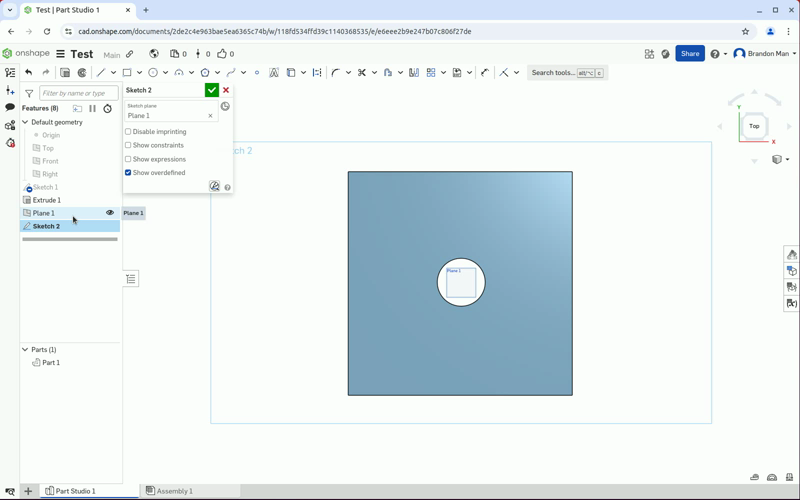
mouse_move(73, 352)
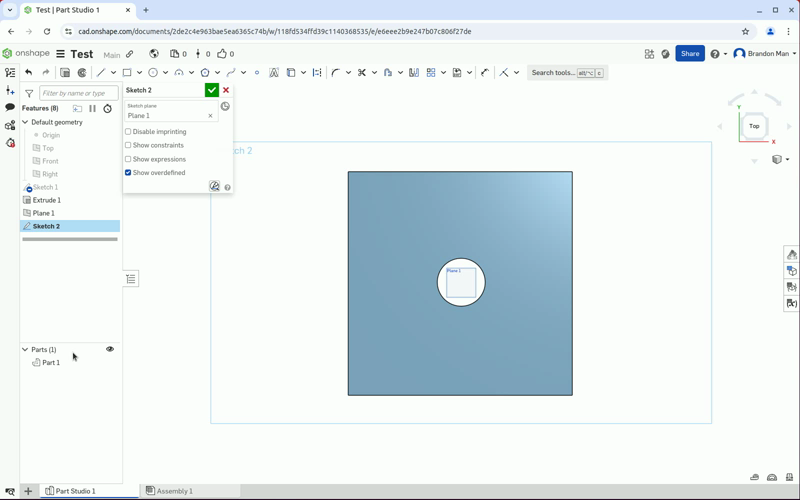
key(y)
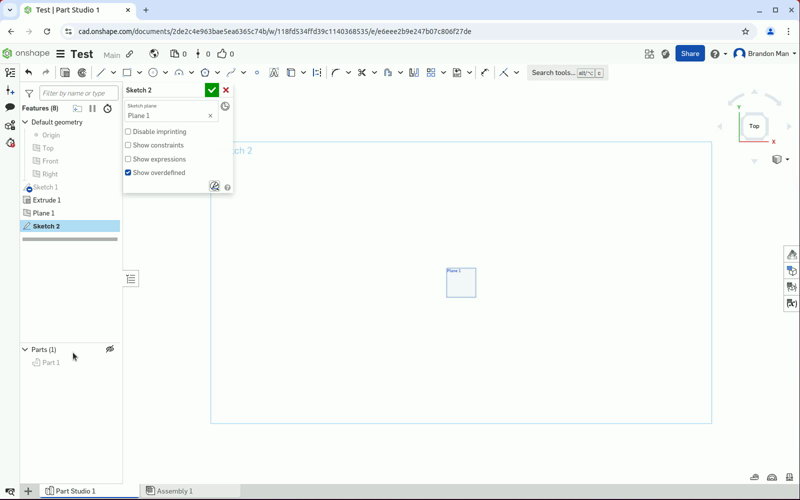
key(l)
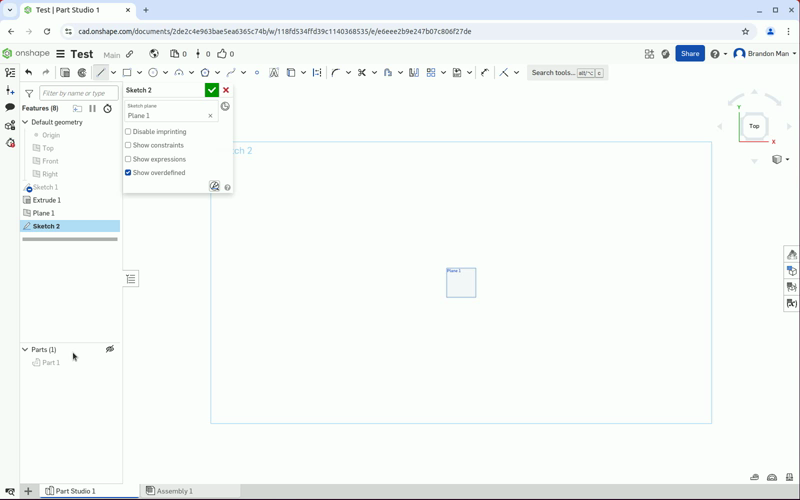
key_down(shift)
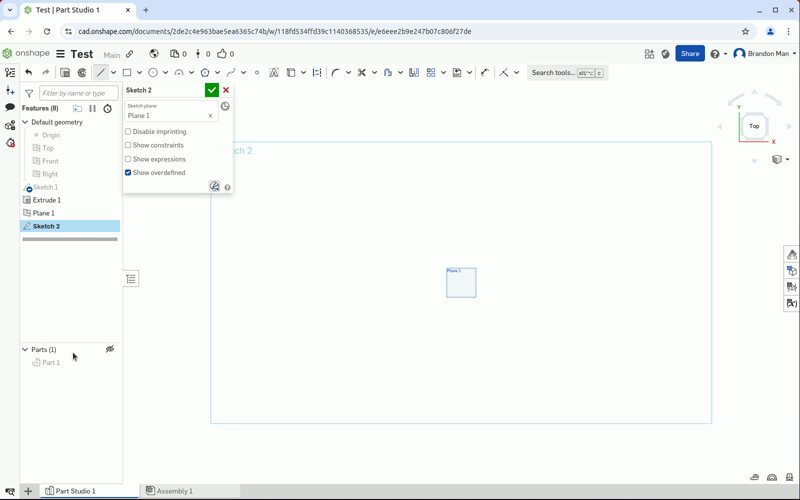
mouse_move(432, 215)
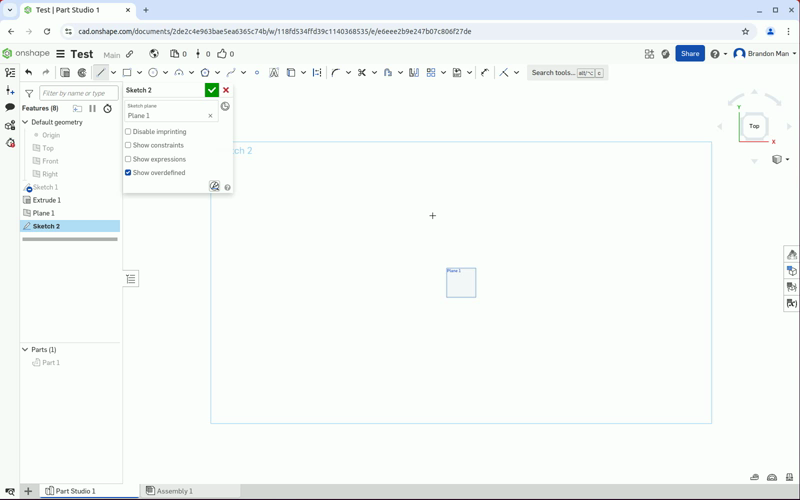
click(432, 215)
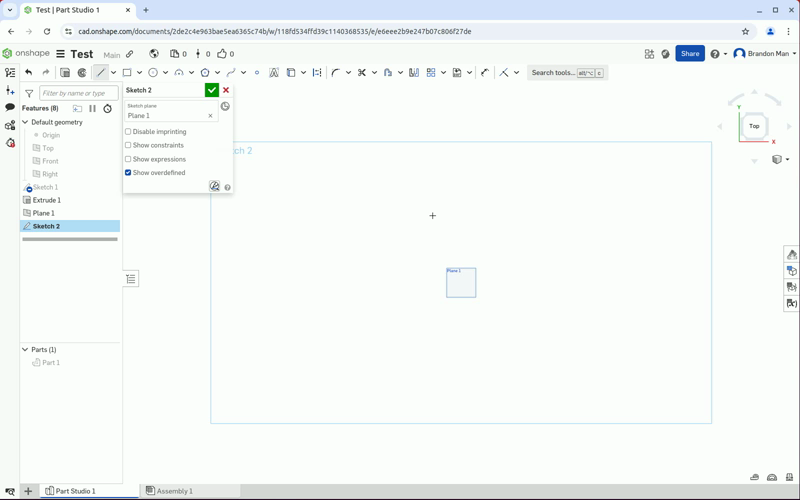
key_up(shift)
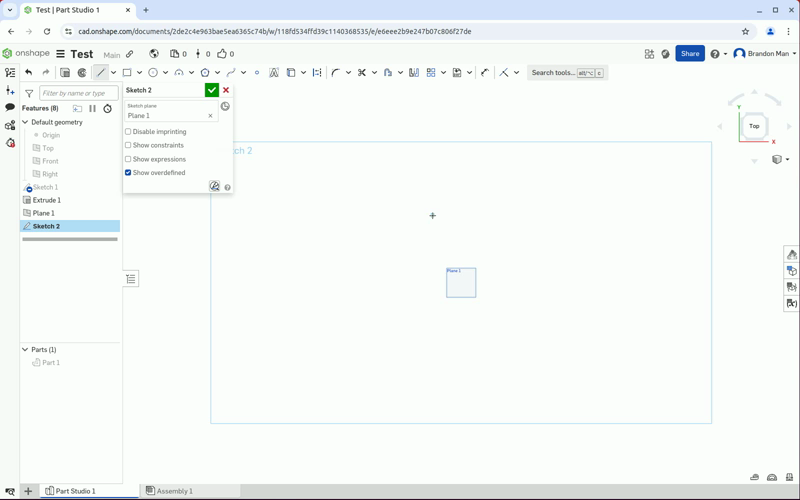
key_down(shift)
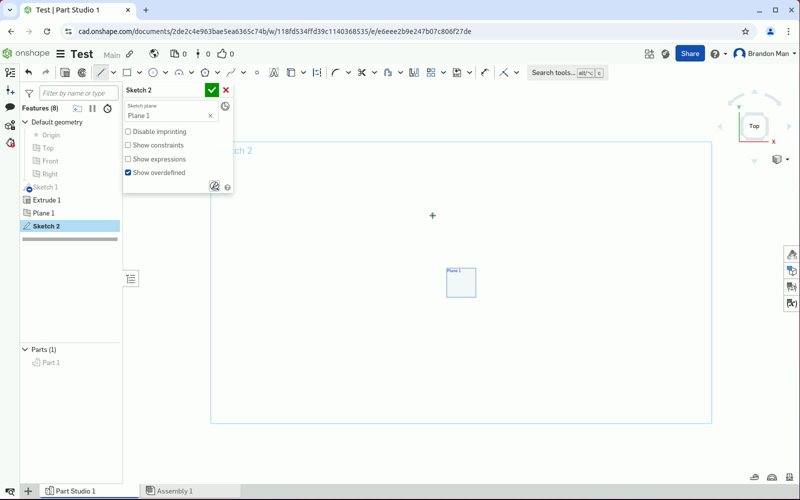
mouse_move(462, 215)
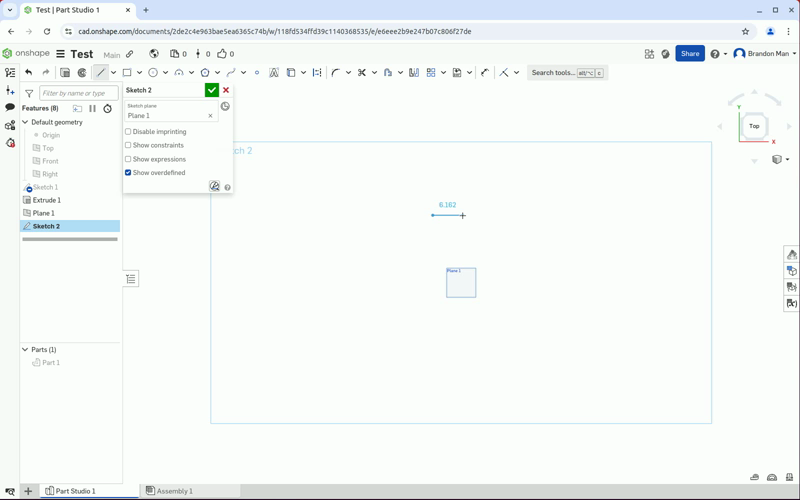
mouse_move(489, 215)
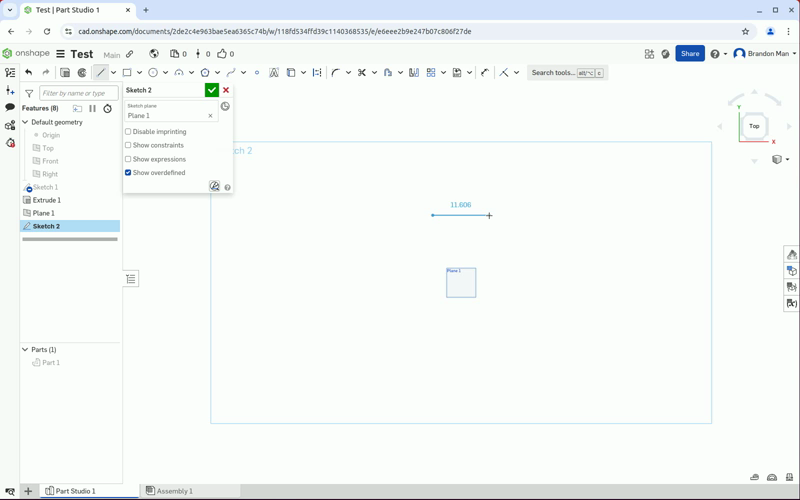
click(489, 215)
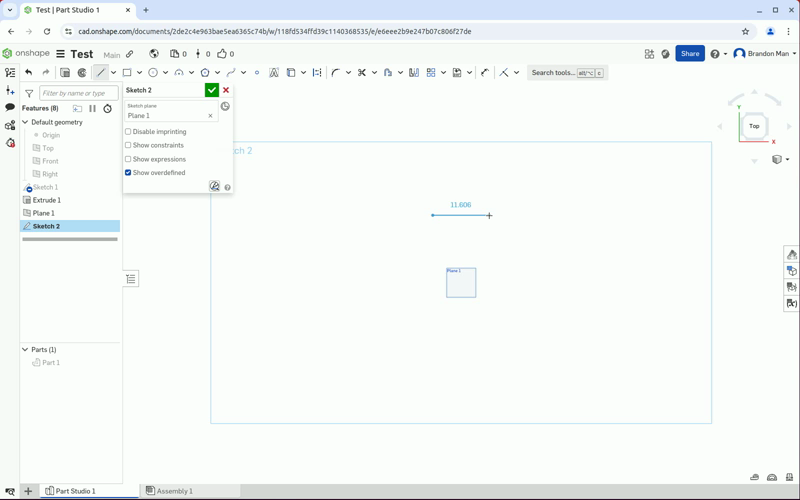
key_up(shift)
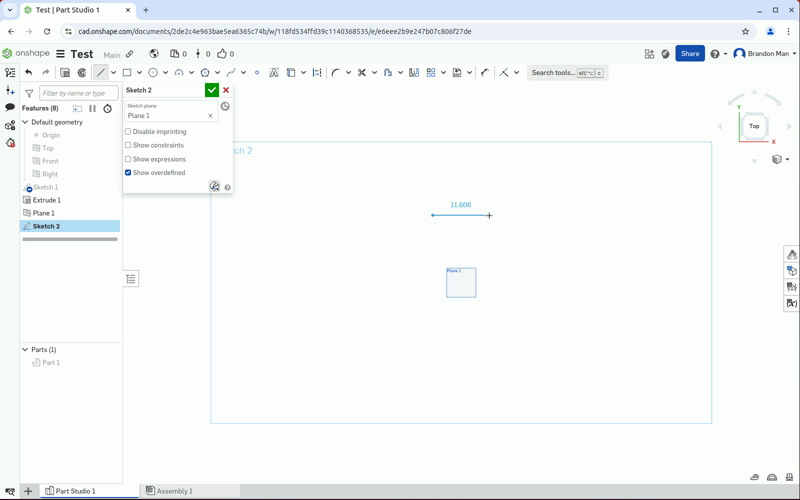
key_down(shift)
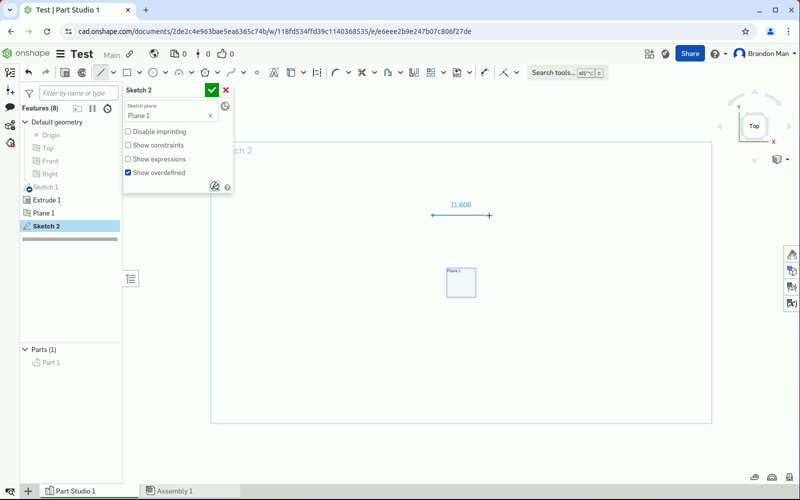
mouse_move(519, 215)
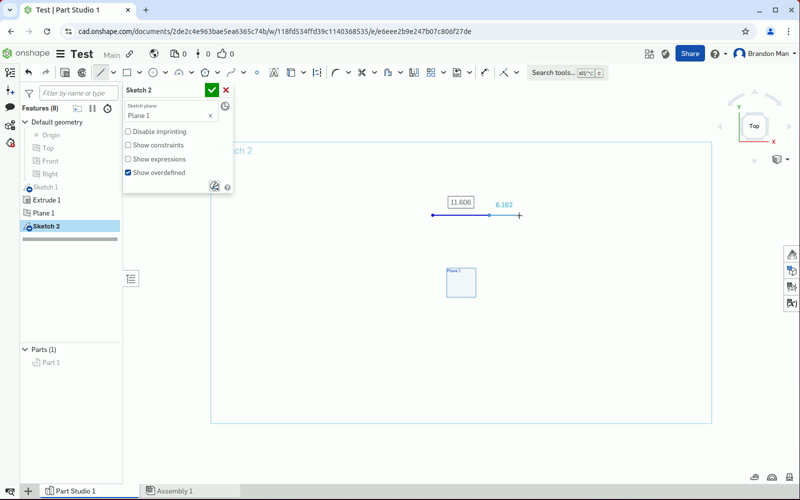
mouse_move(489, 169)
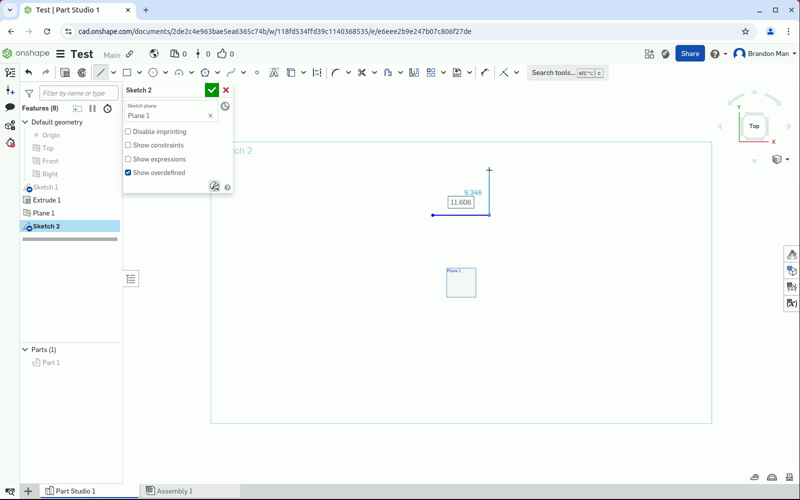
click(489, 169)
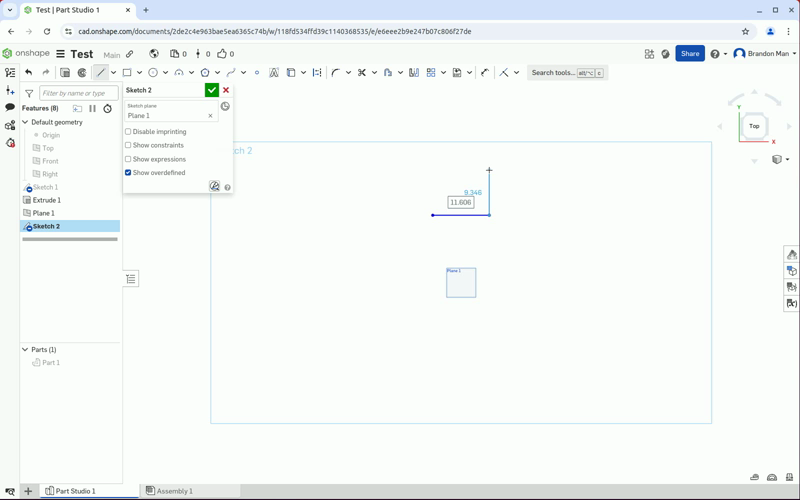
key_up(shift)
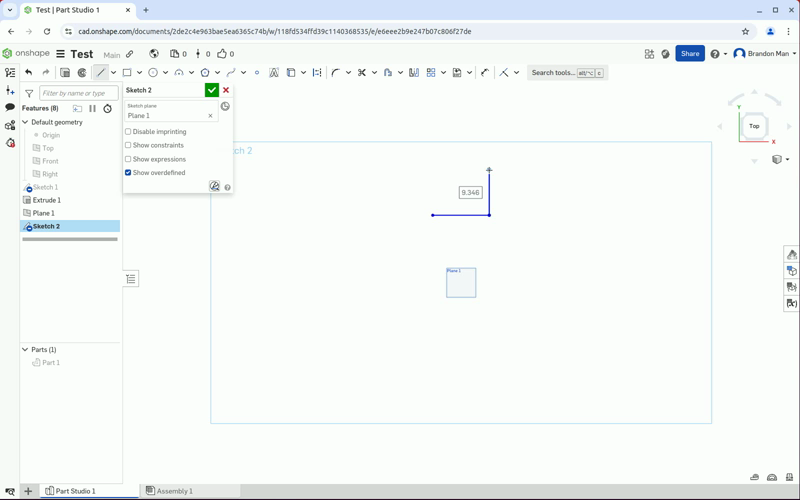
key_down(shift)
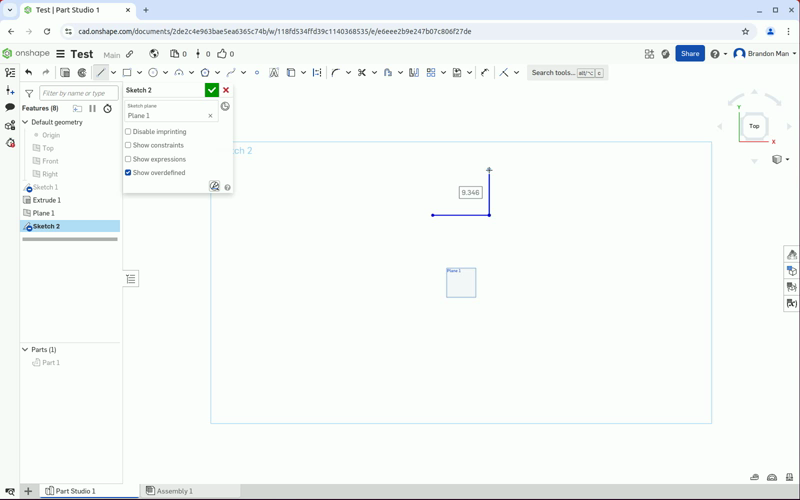
mouse_move(519, 169)
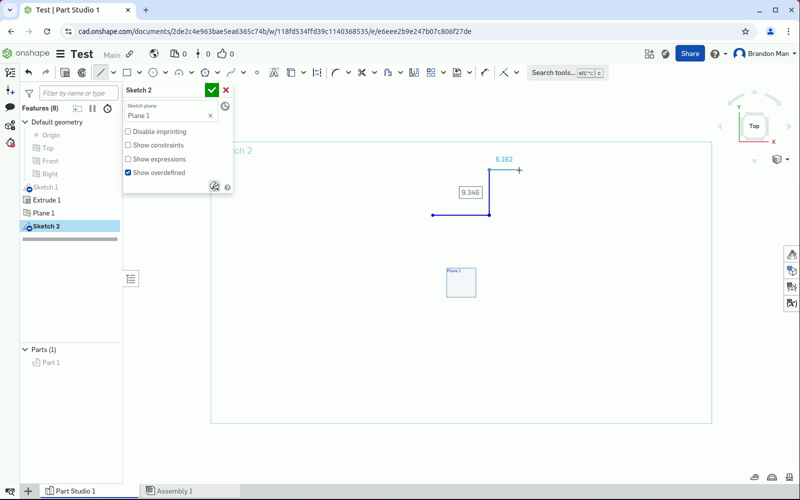
mouse_move(432, 169)
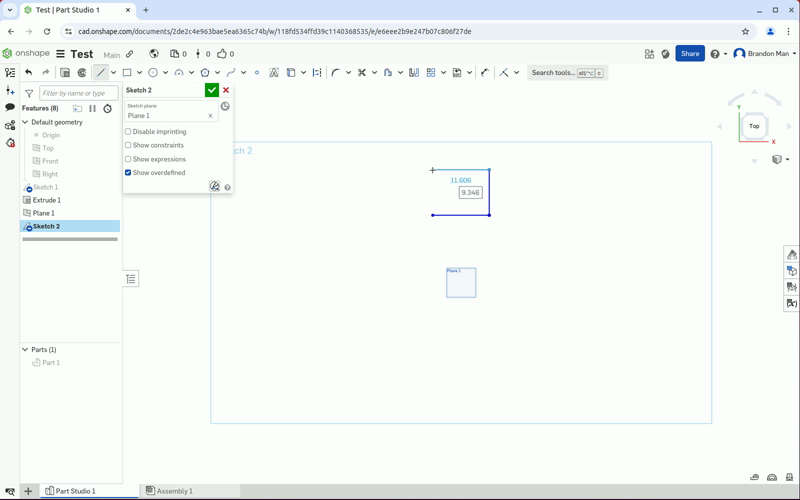
click(432, 169)
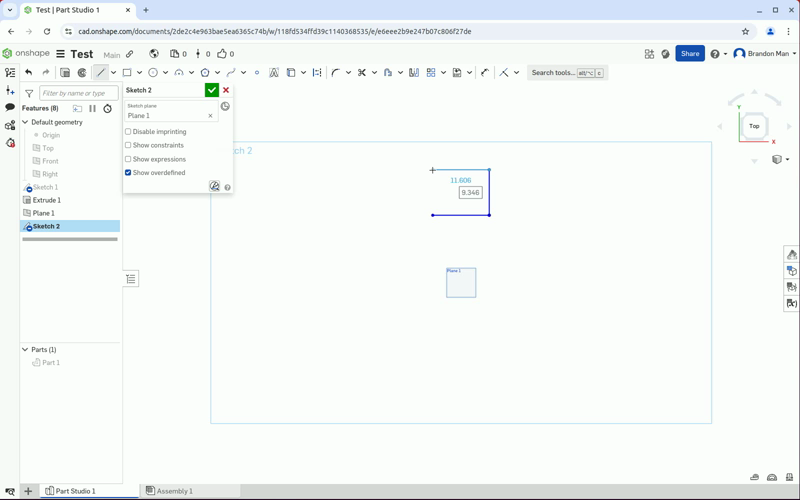
key_up(shift)
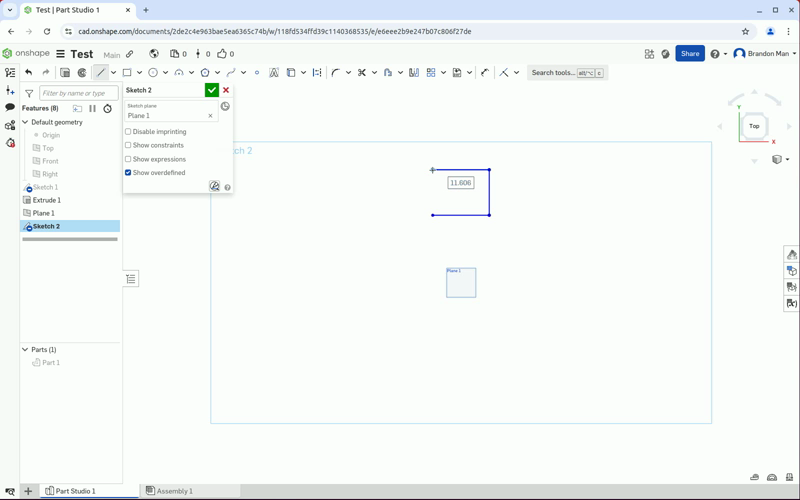
mouse_move(462, 169)
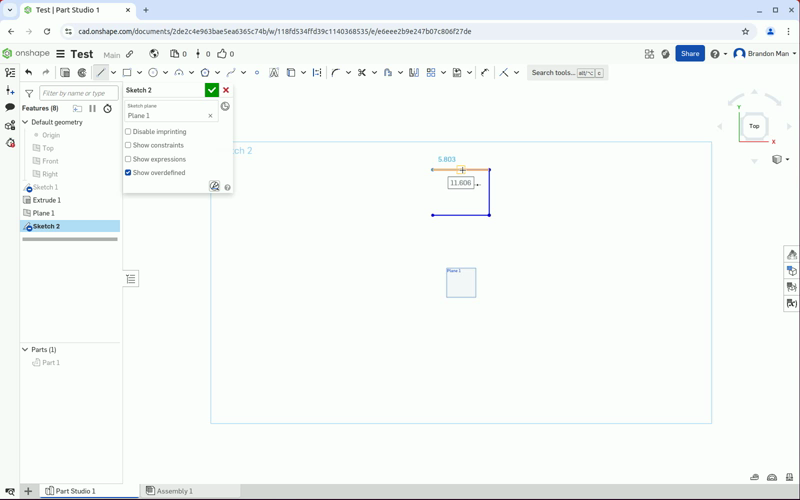
key_down(shift)
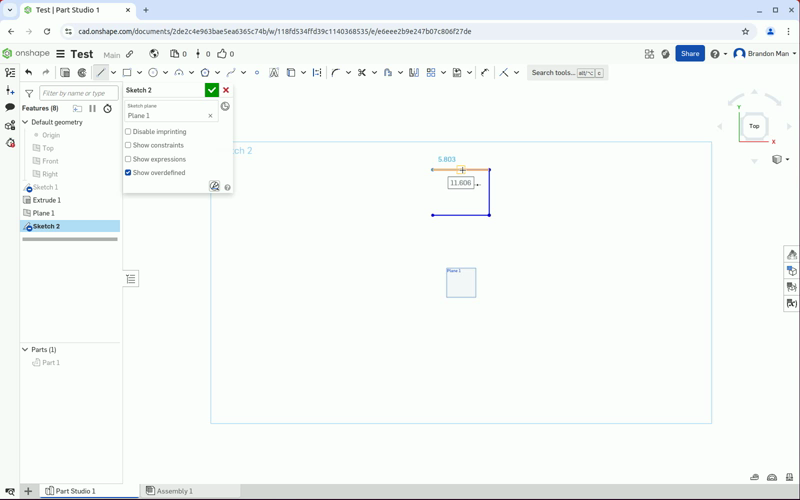
mouse_move(432, 215)
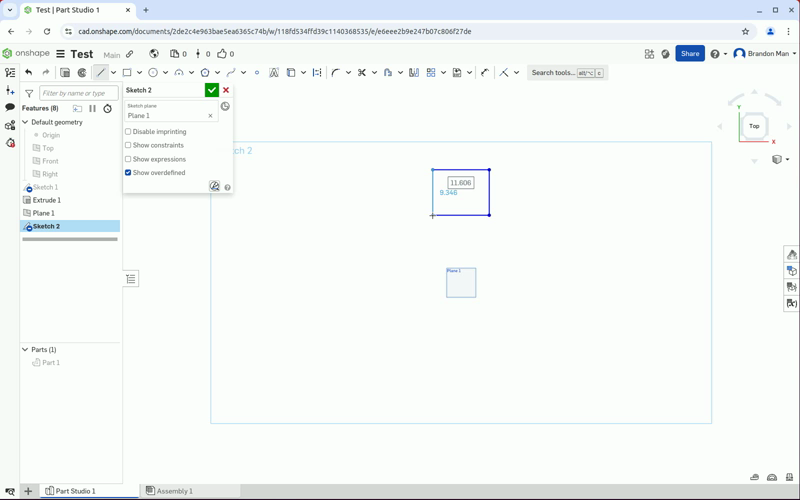
key_up(shift)
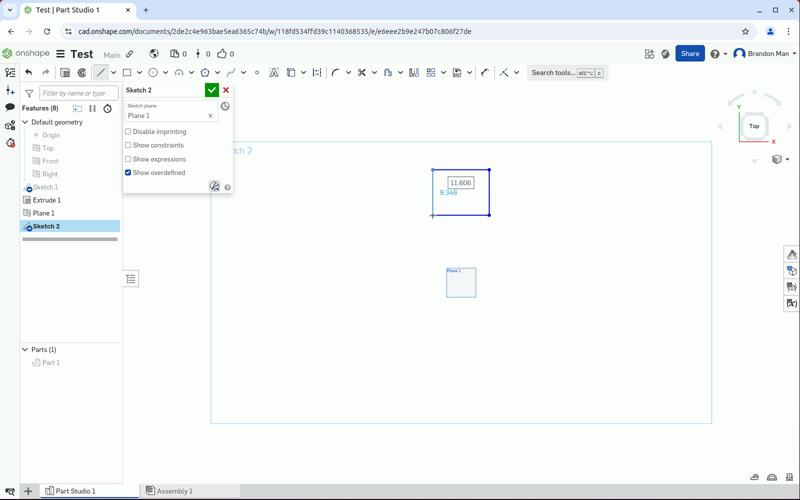
click(432, 215)
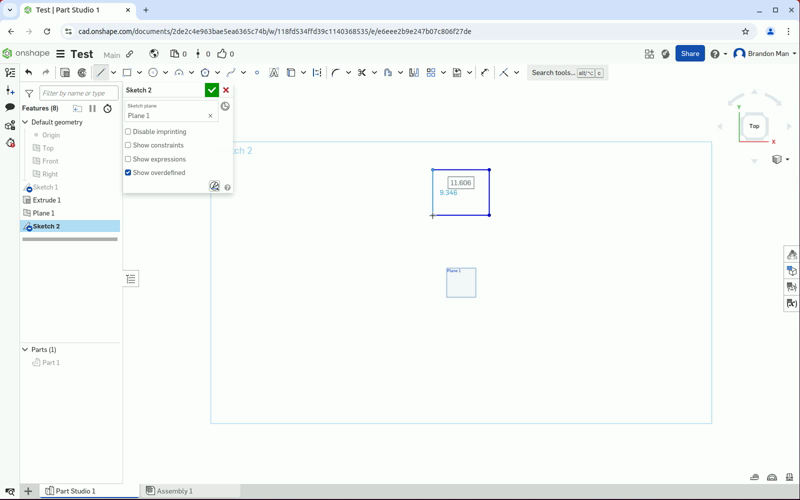
key(esc)
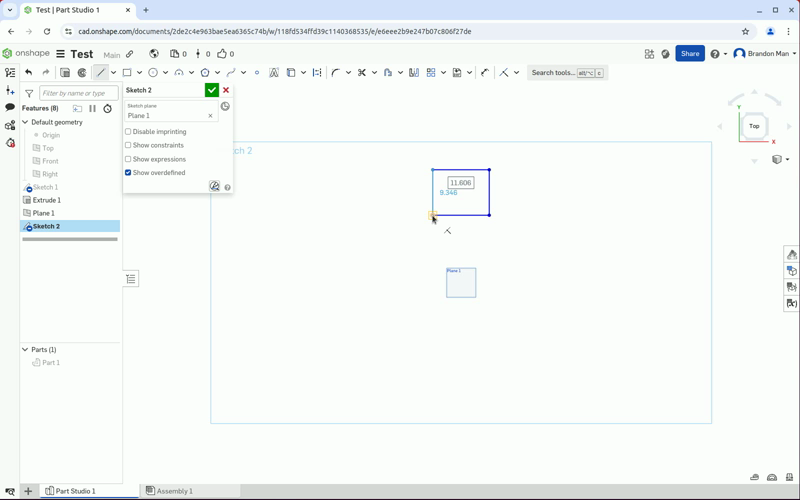
mouse_move(479, 191)
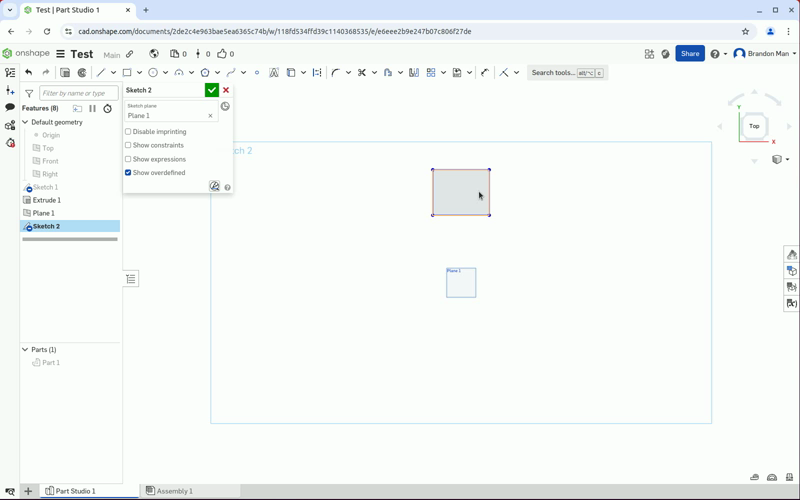
click(479, 191)
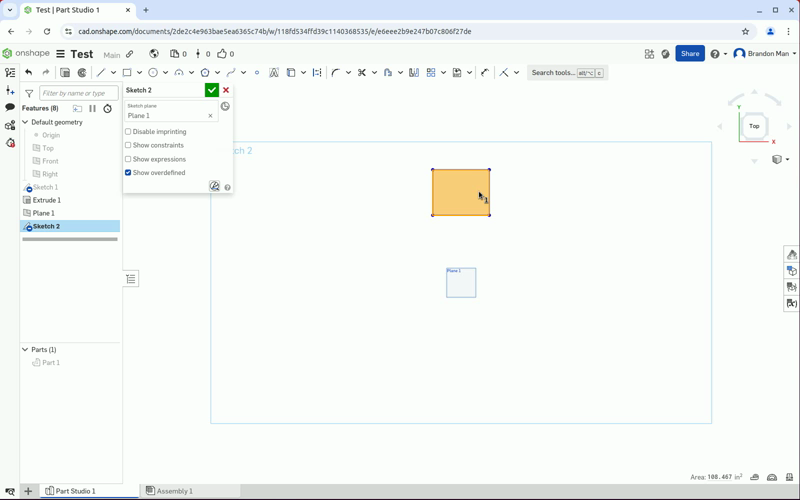
mouse_move(73, 352)
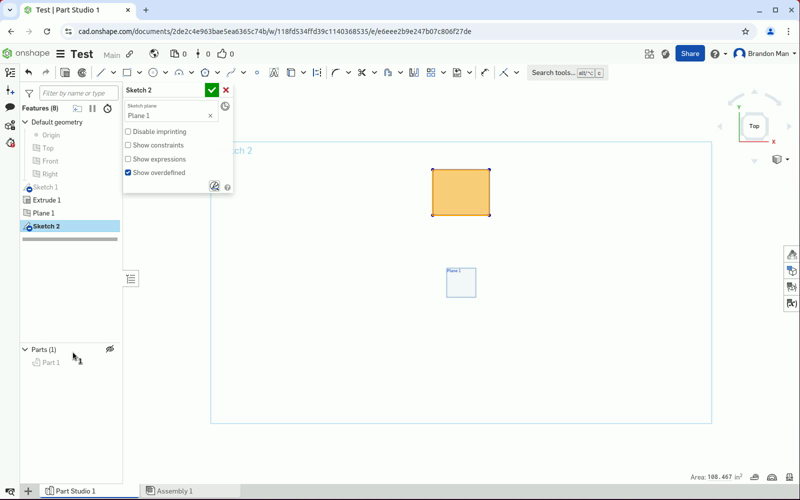
key(shift+y)
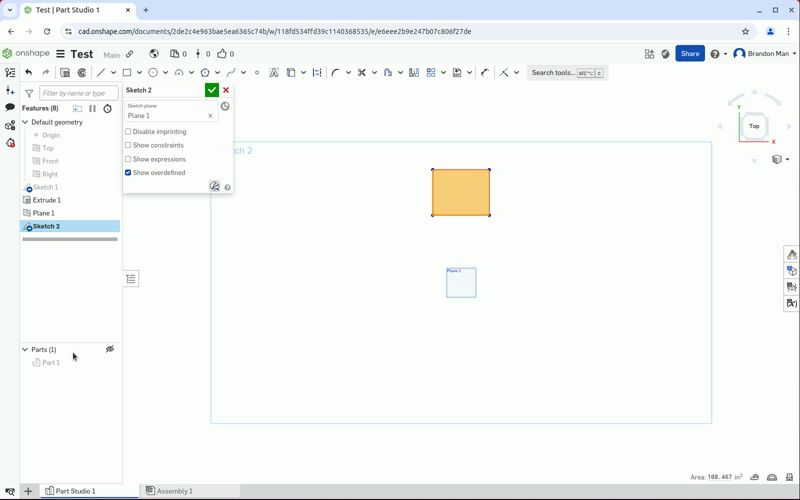
key(shift+e)
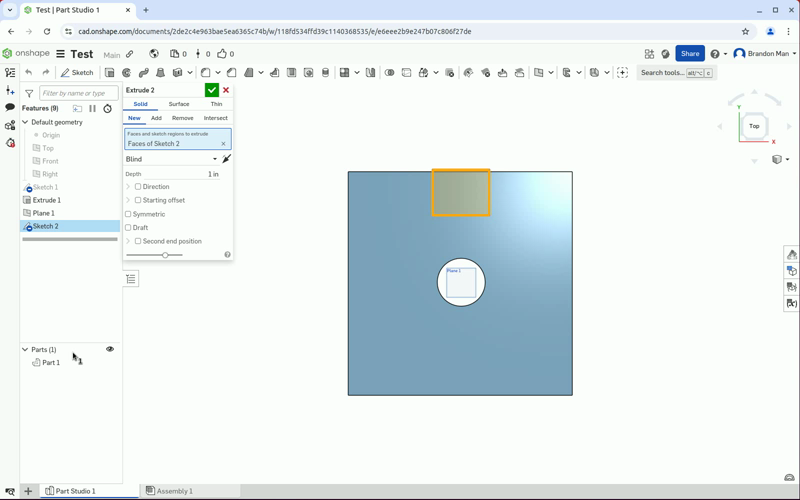
mouse_move(143, 106)
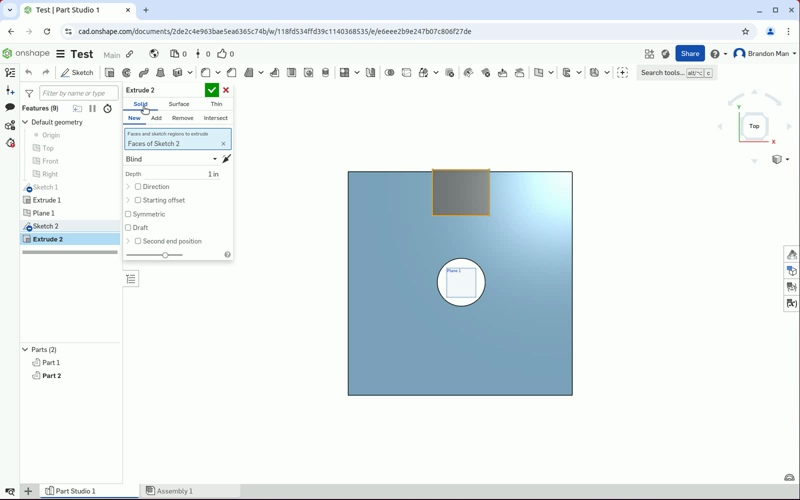
click(143, 106)
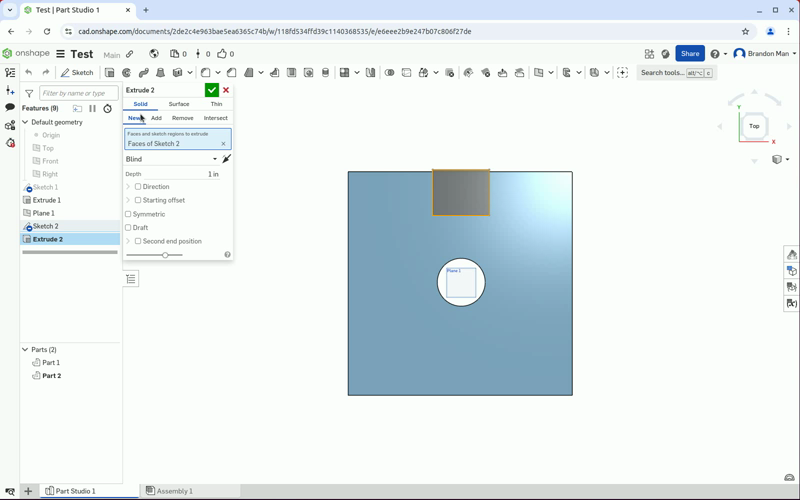
mouse_move(137, 120)
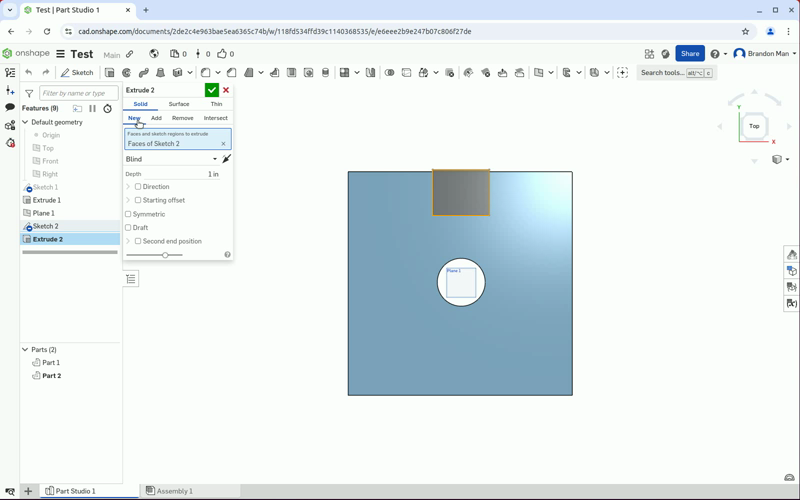
click(137, 120)
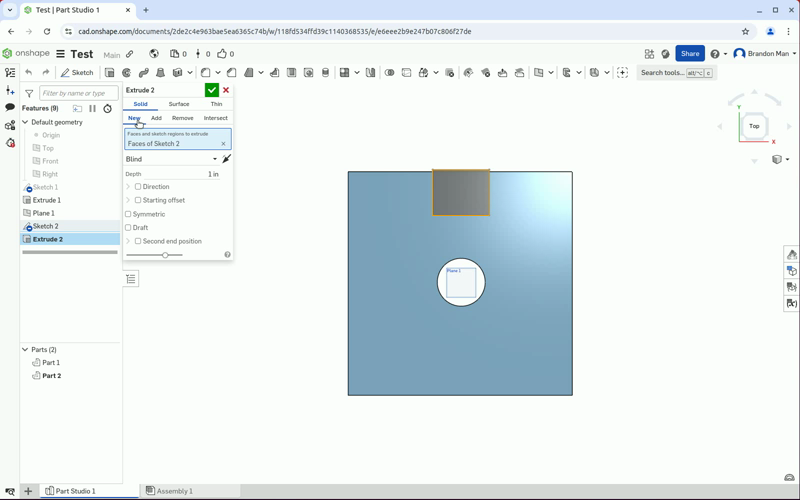
key(tab, 4)
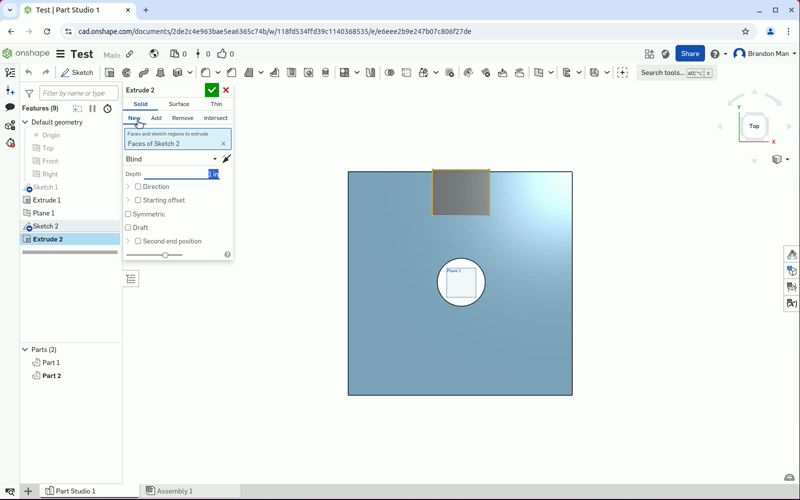
text(4.574)
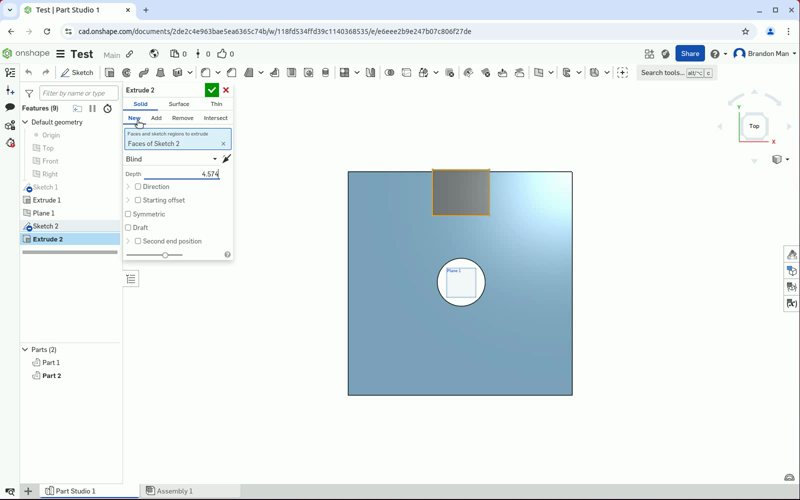
key(enter)
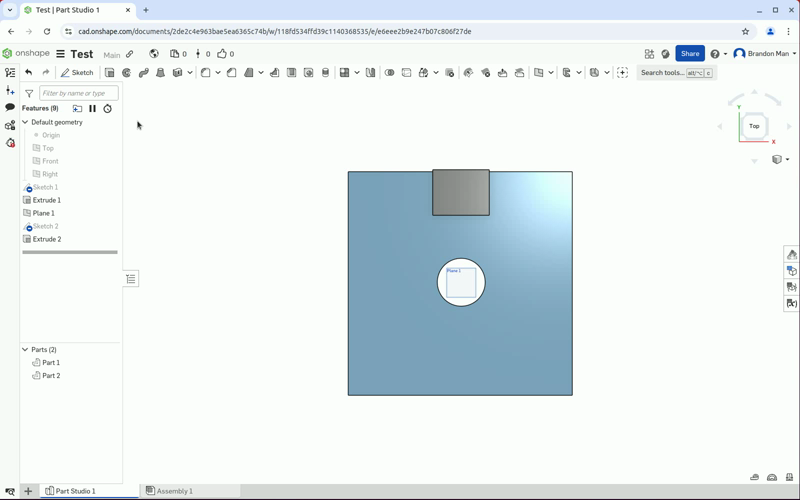
key(shift+h)
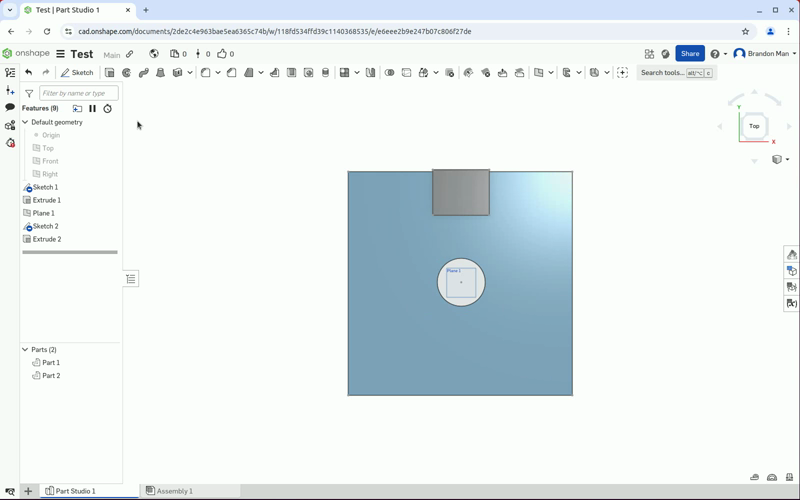
key(shift+h)
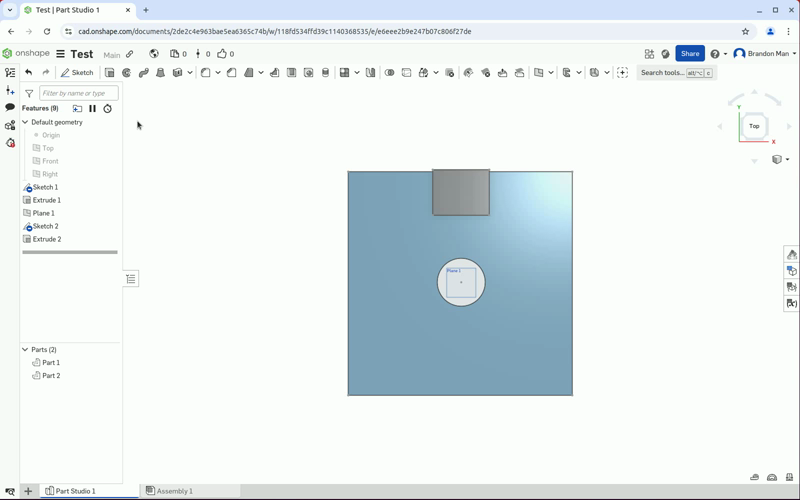
key(shift+7)
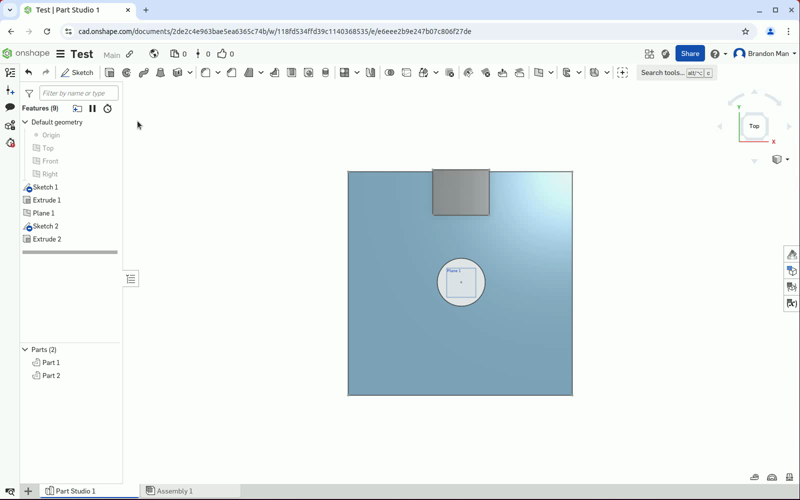
key(up, 3)
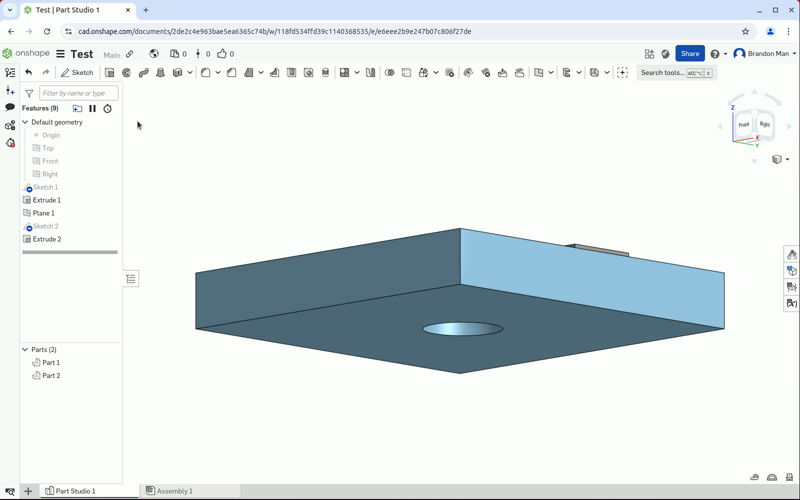
key(left, 3)
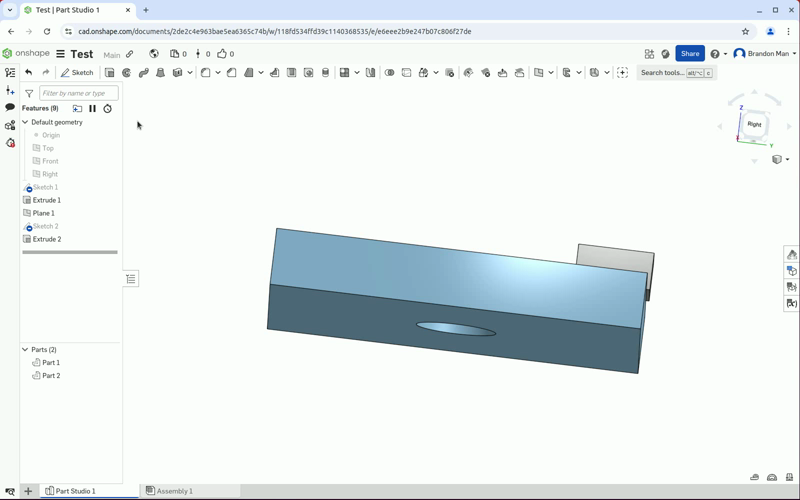
key(right, 3)
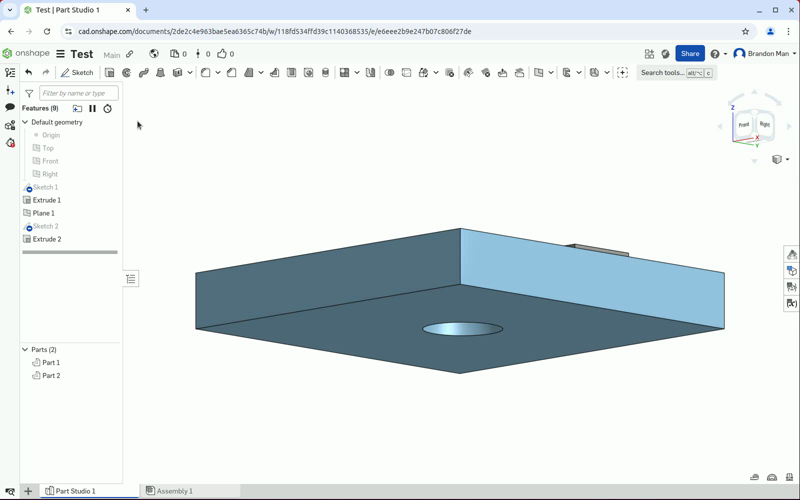
key(down, 3)
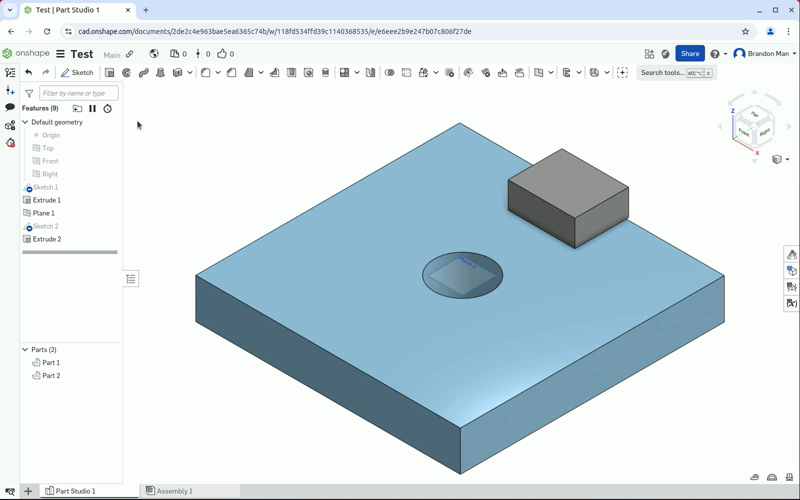
mouse_move(73, 189)
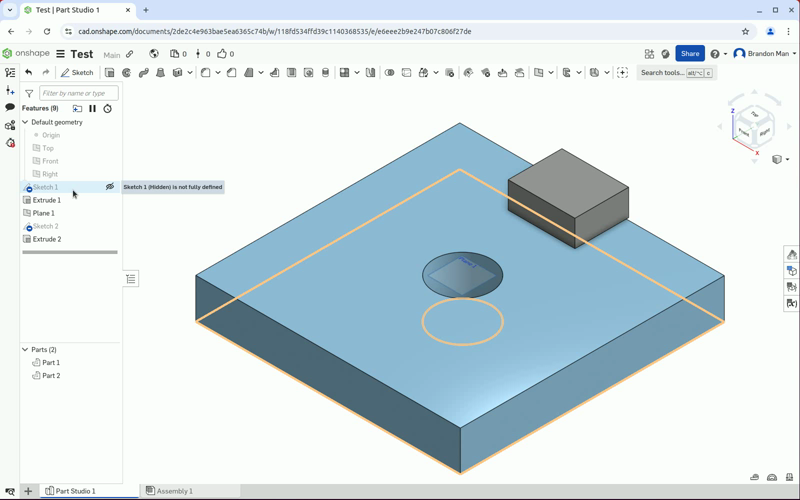
click(73, 189)